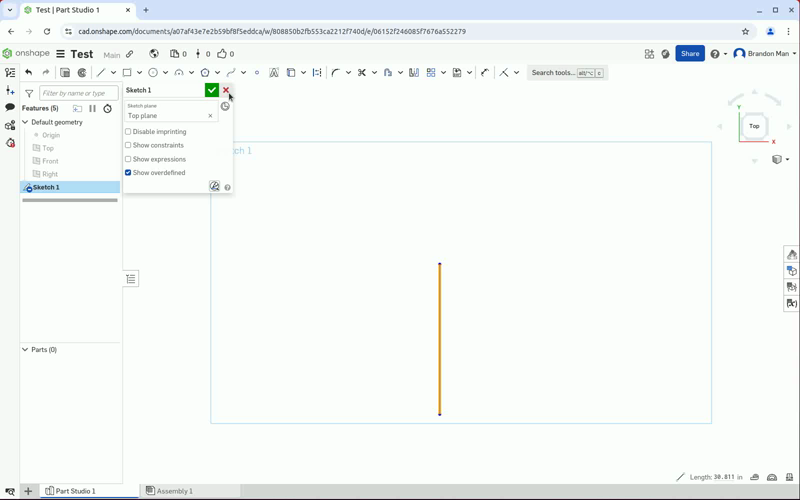
key(shift+h)
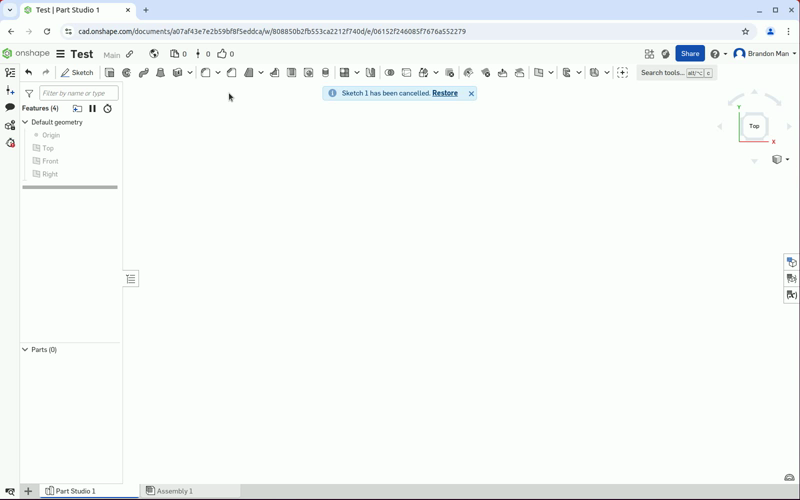
mouse_move(73, 352)
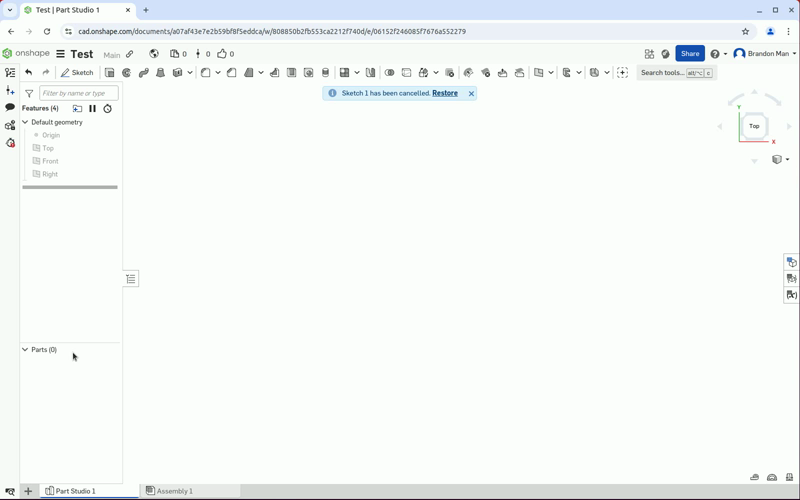
key(y)
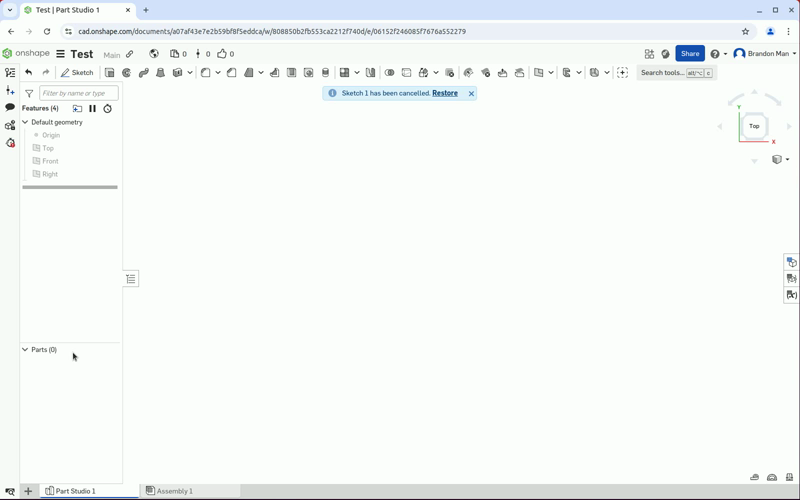
key(shift+p)
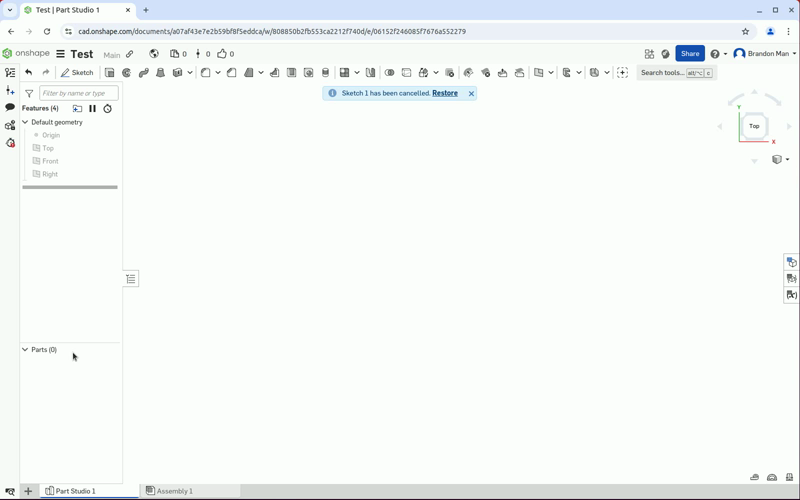
key(space)
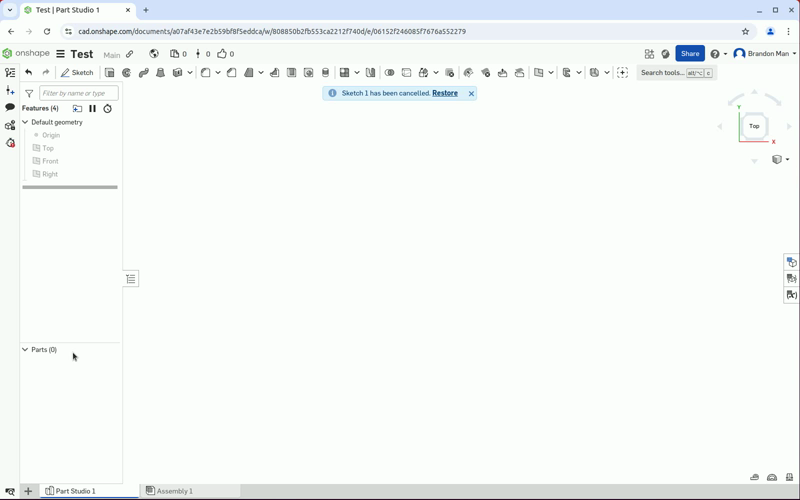
key_down(shift)
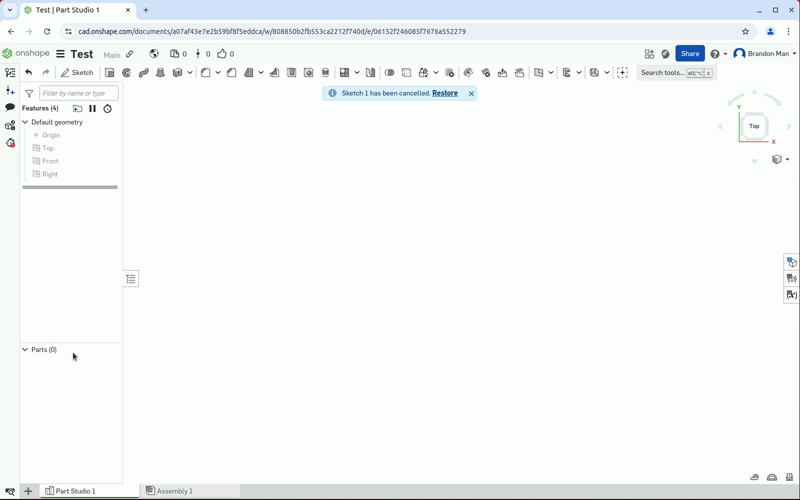
key(up)
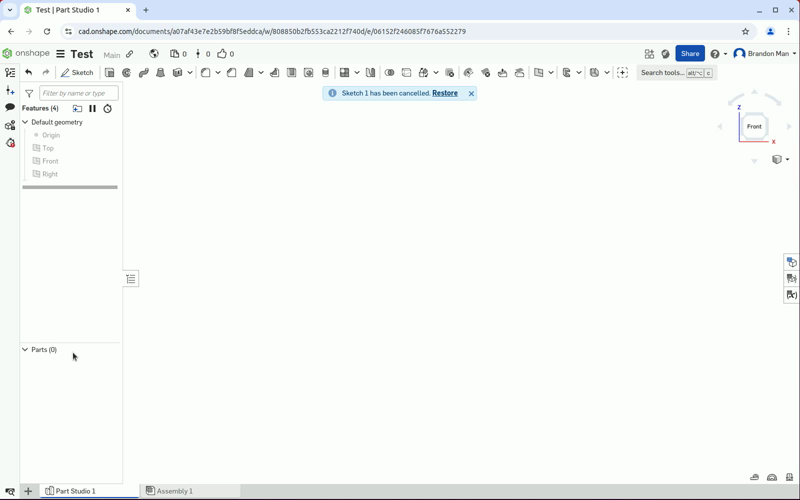
key_up(shift)
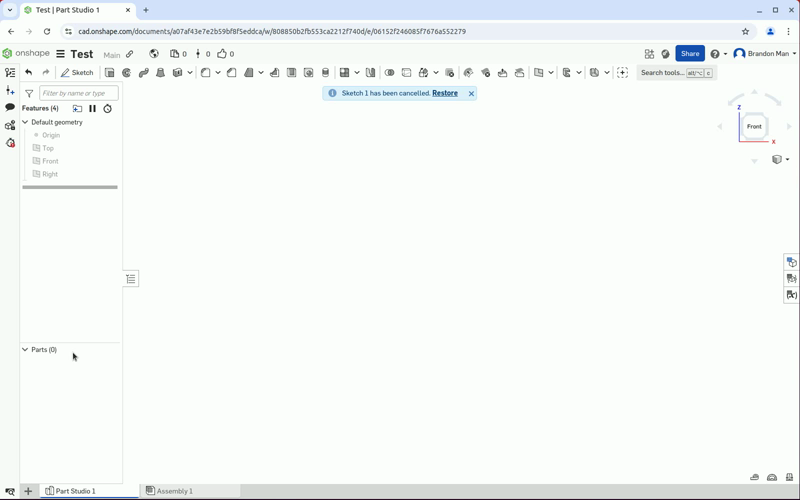
key(space)
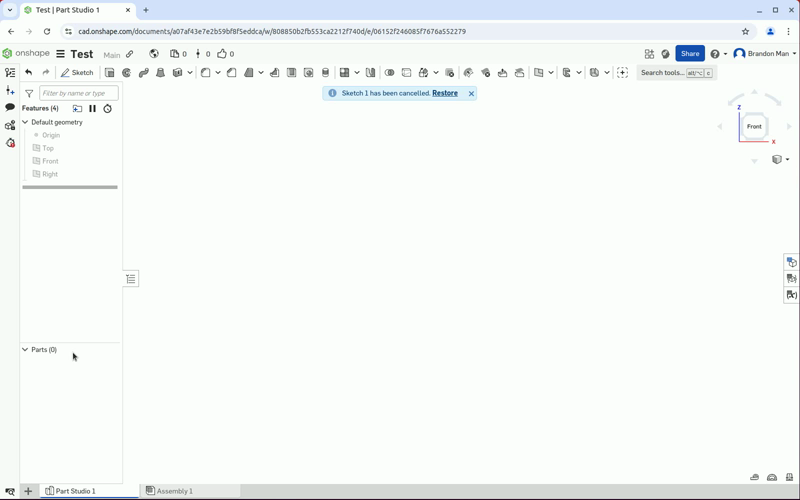
key_down(shift)
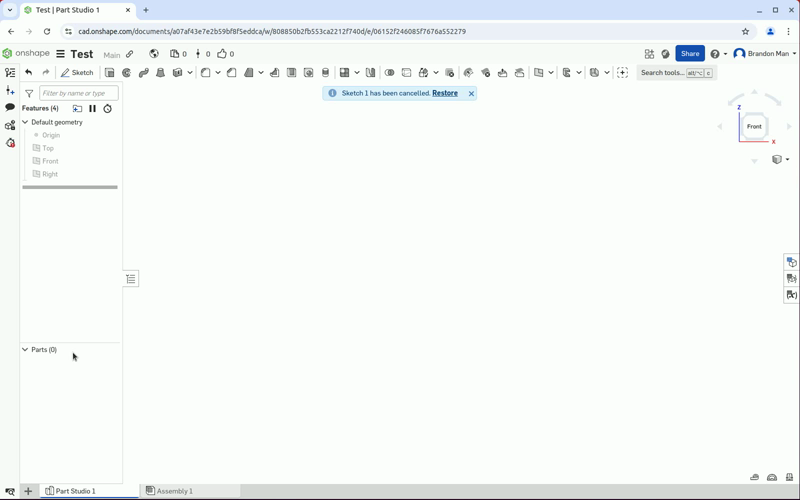
key(left)
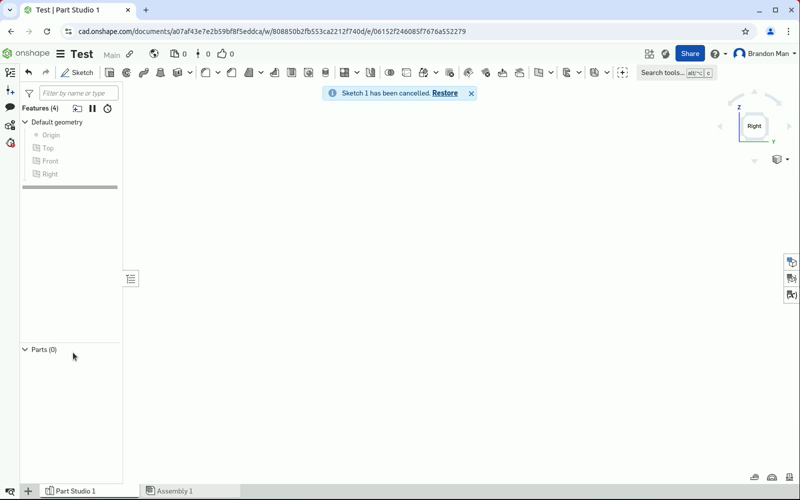
key_up(shift)
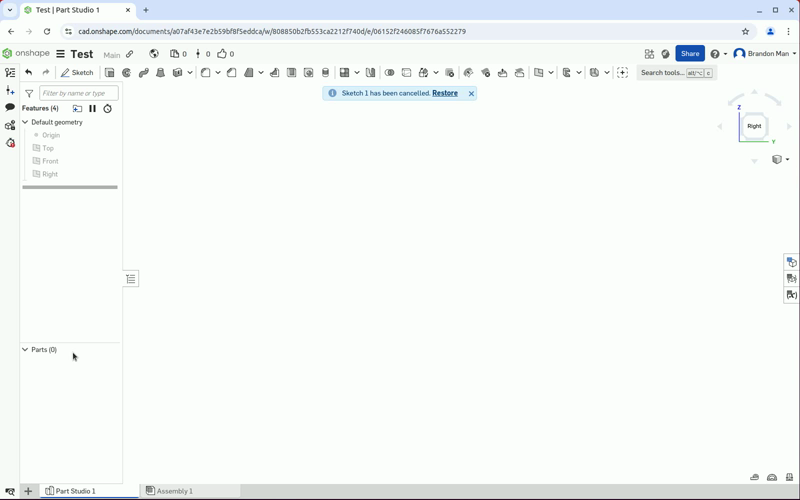
mouse_move(73, 352)
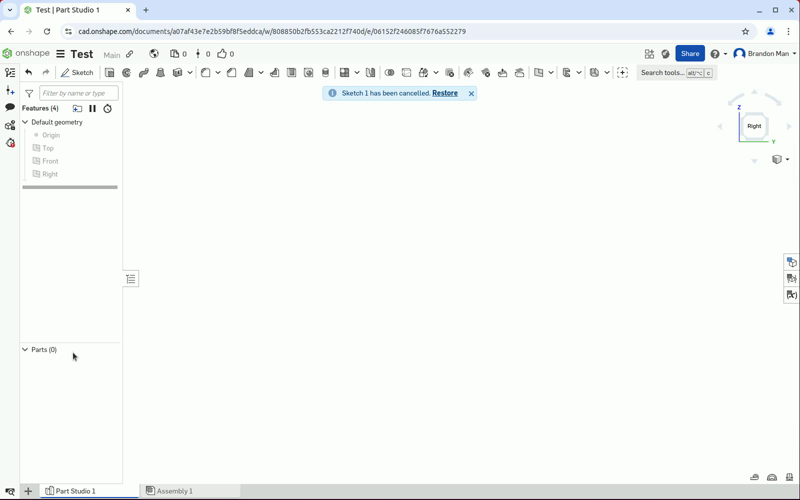
key(shift+y)
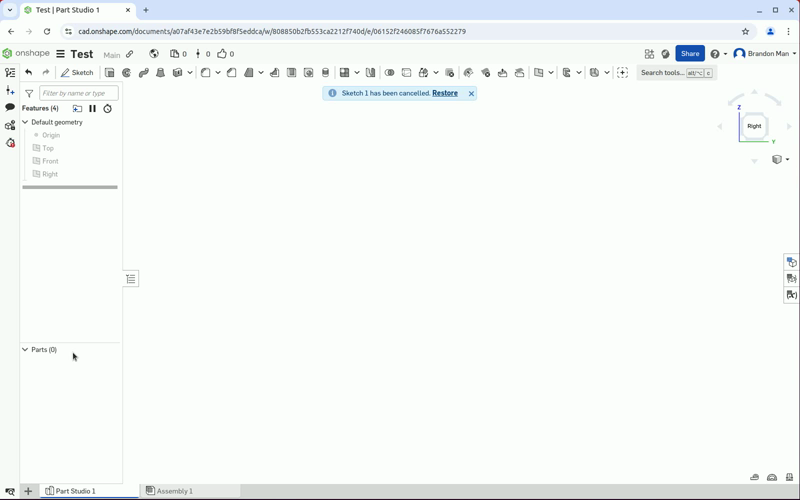
key(shift+s)
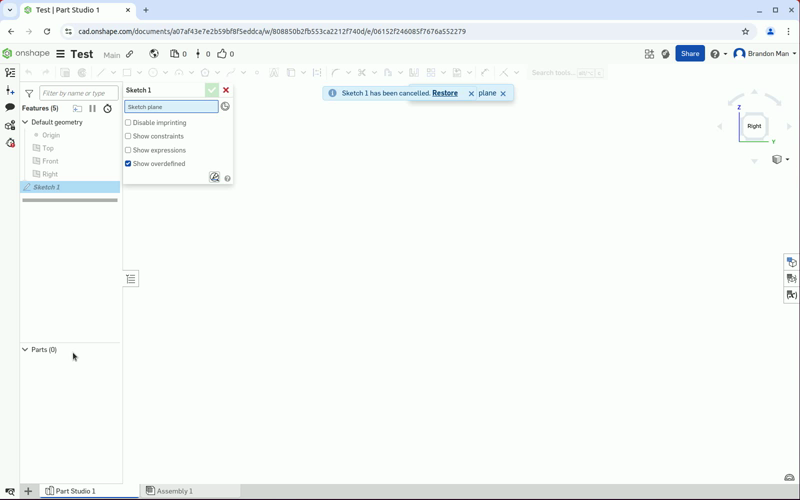
mouse_move(73, 176)
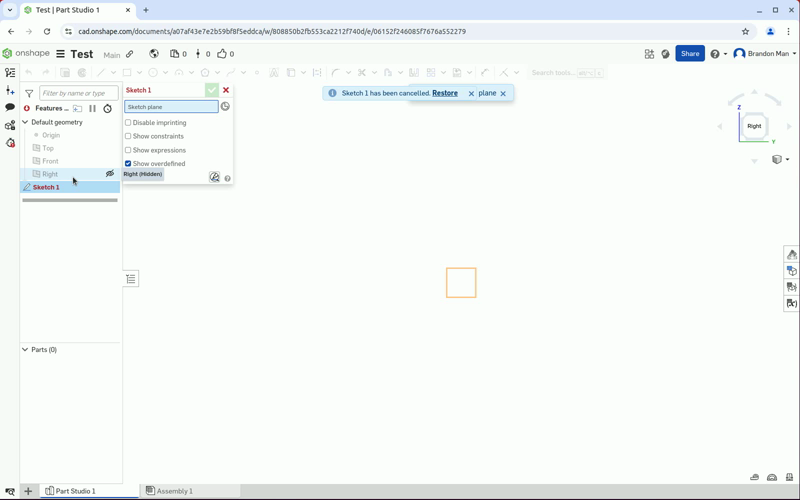
click(73, 176)
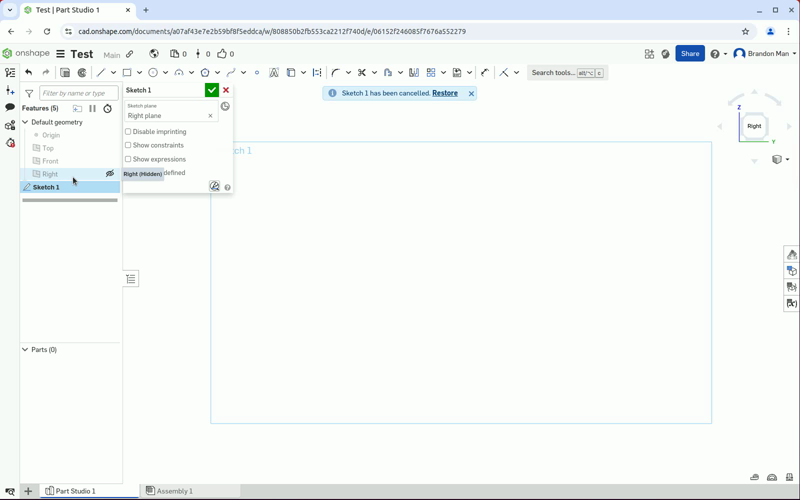
mouse_move(73, 352)
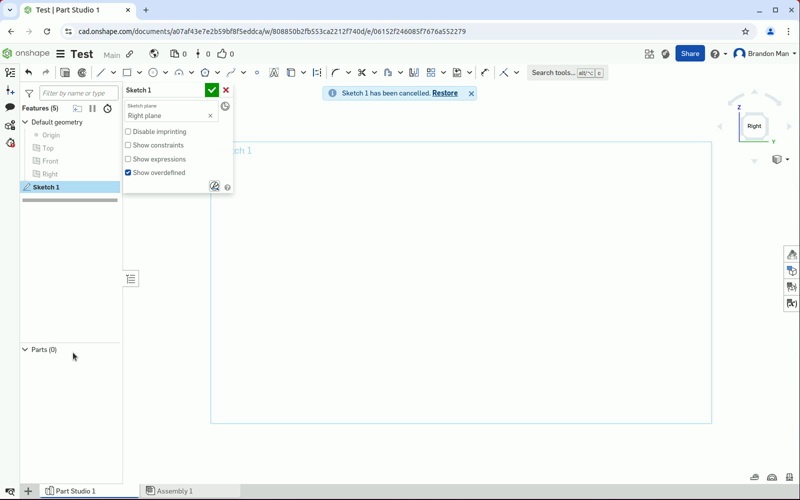
key(y)
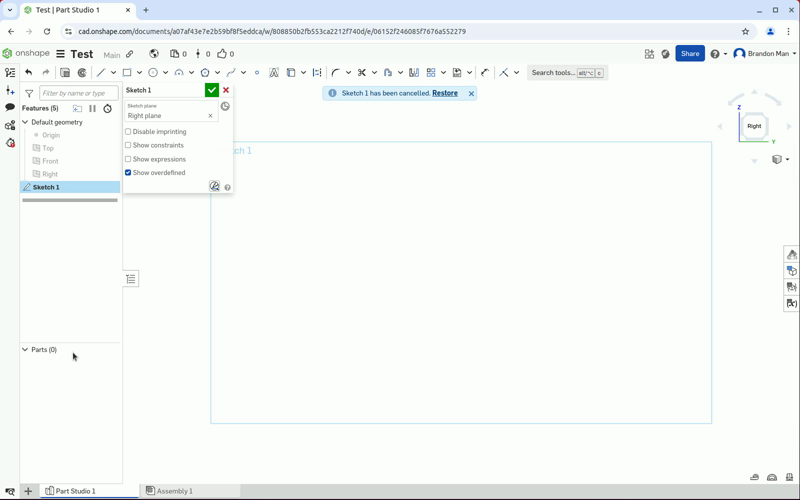
key(l)
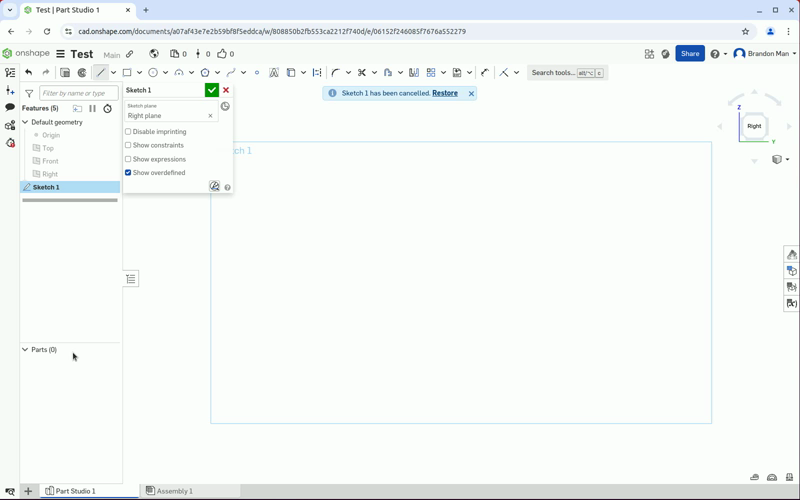
key_down(shift)
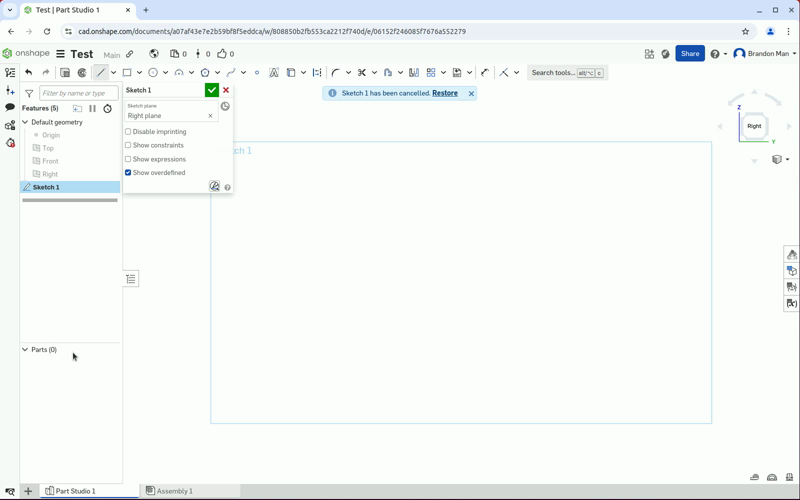
mouse_move(433, 395)
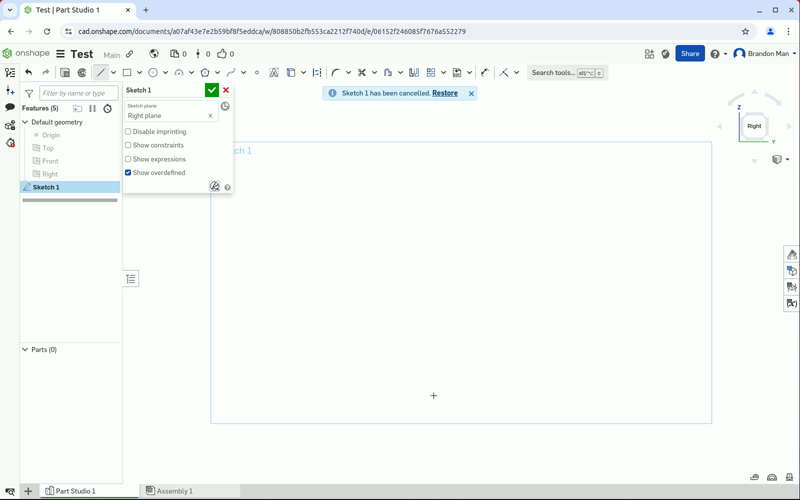
click(433, 395)
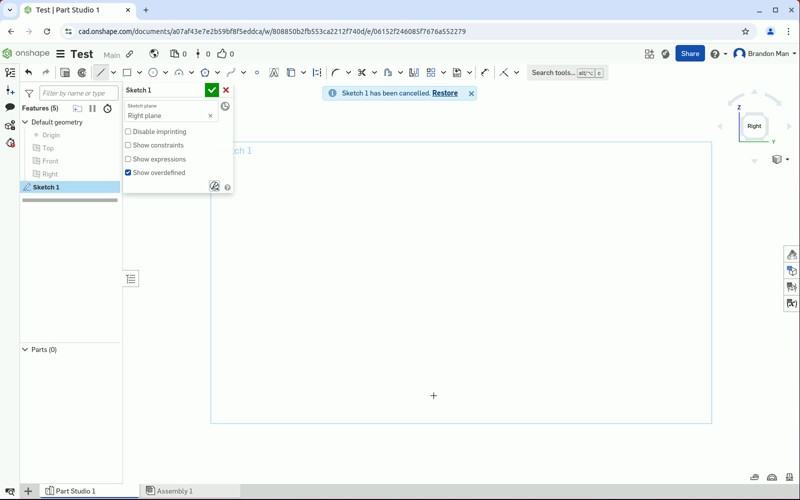
key_up(shift)
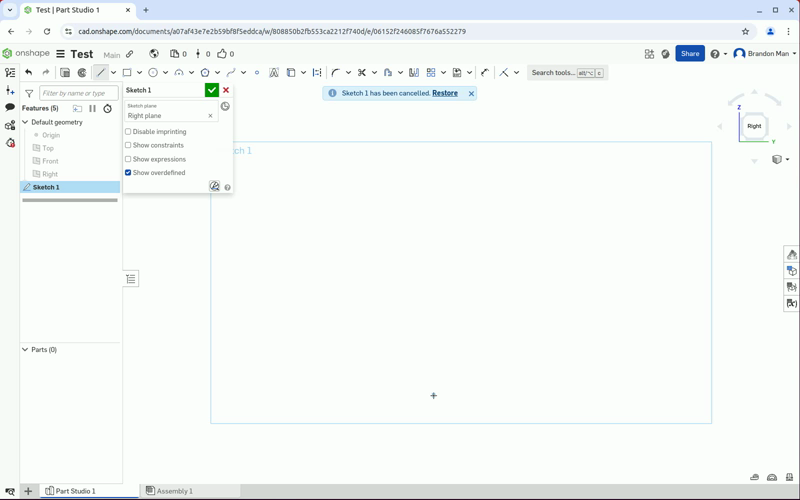
key_down(shift)
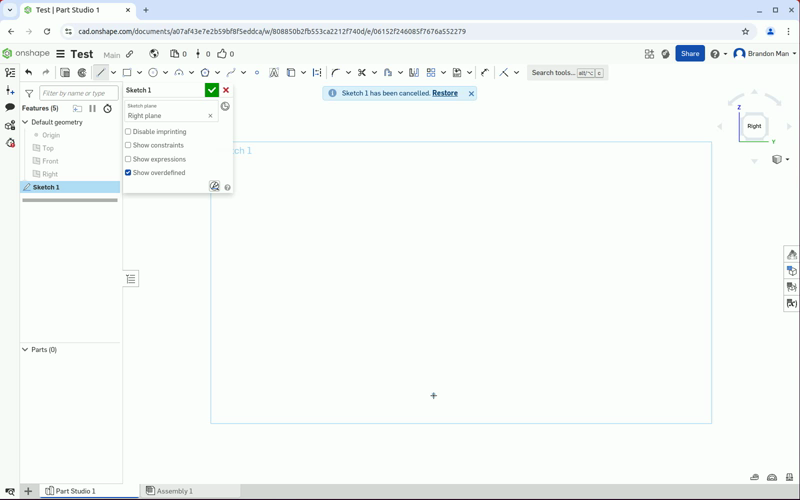
mouse_move(463, 395)
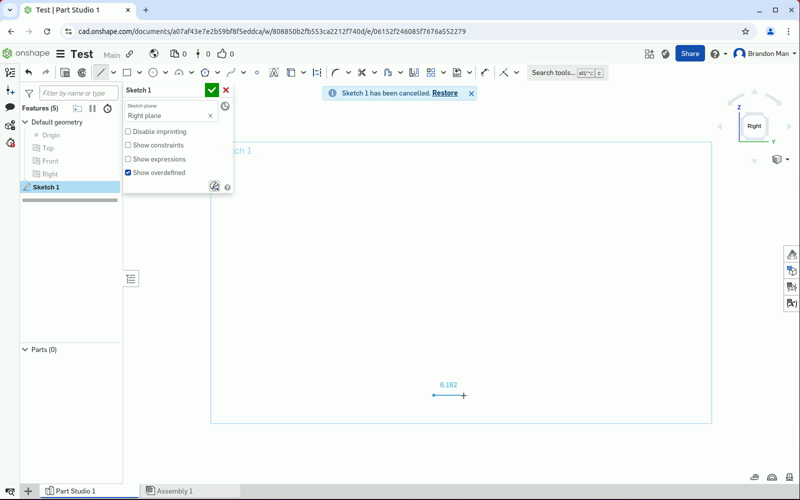
mouse_move(483, 395)
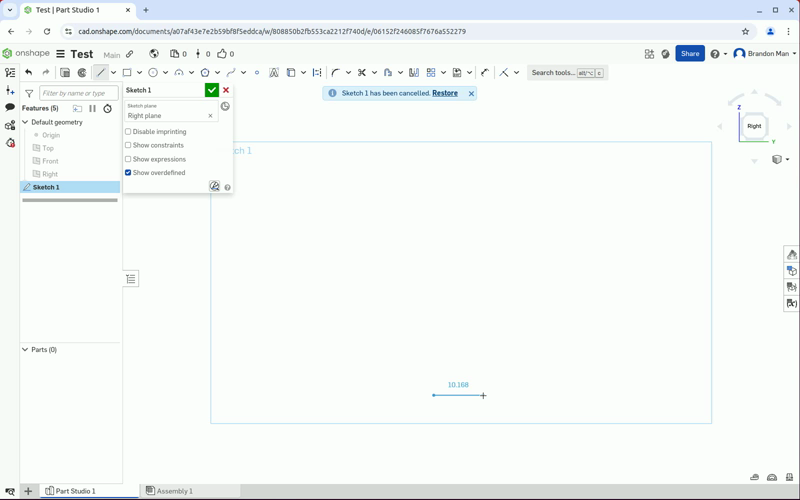
click(483, 395)
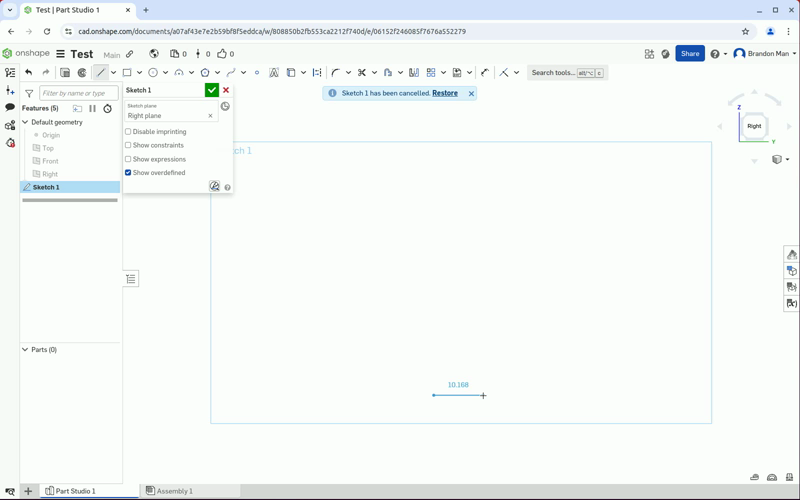
key_up(shift)
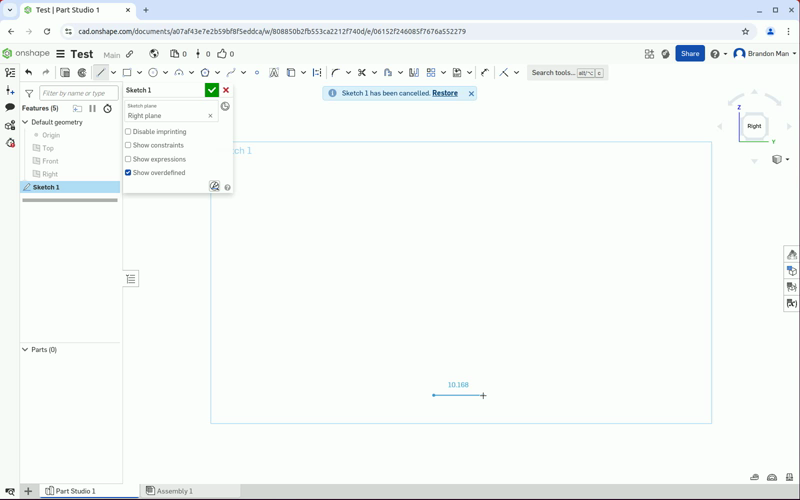
key_down(shift)
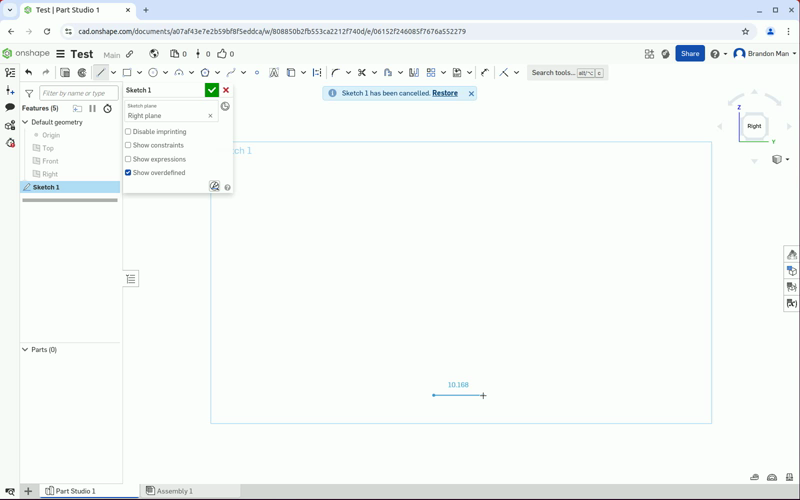
mouse_move(483, 171)
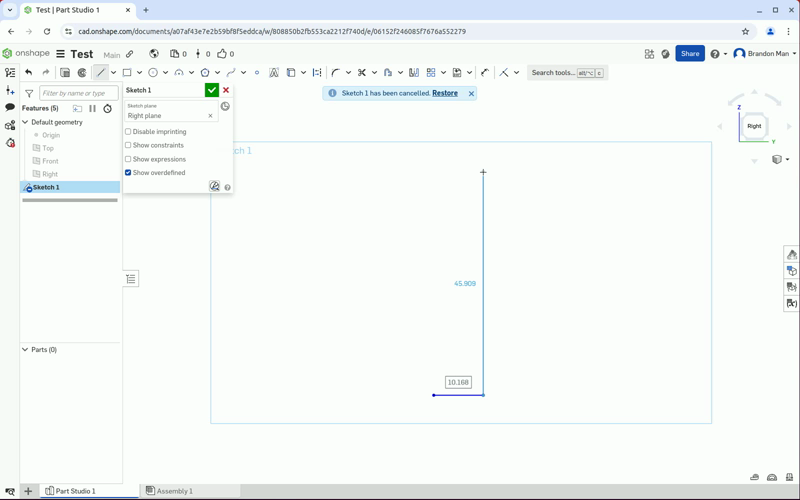
click(483, 171)
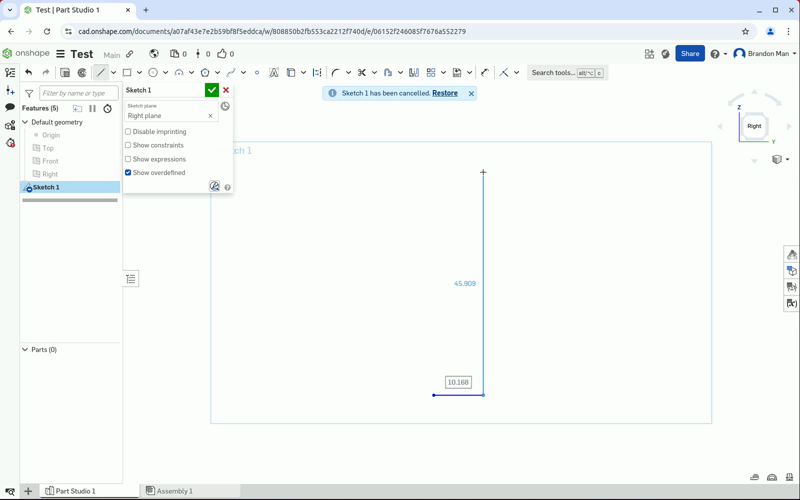
key_up(shift)
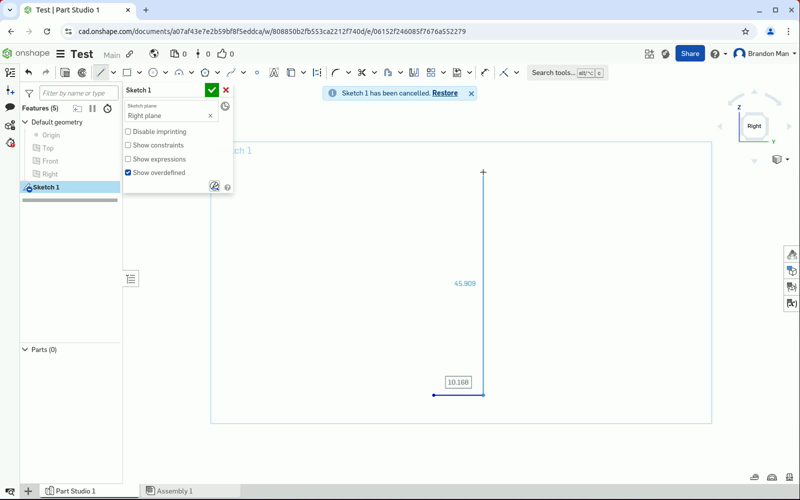
key_down(shift)
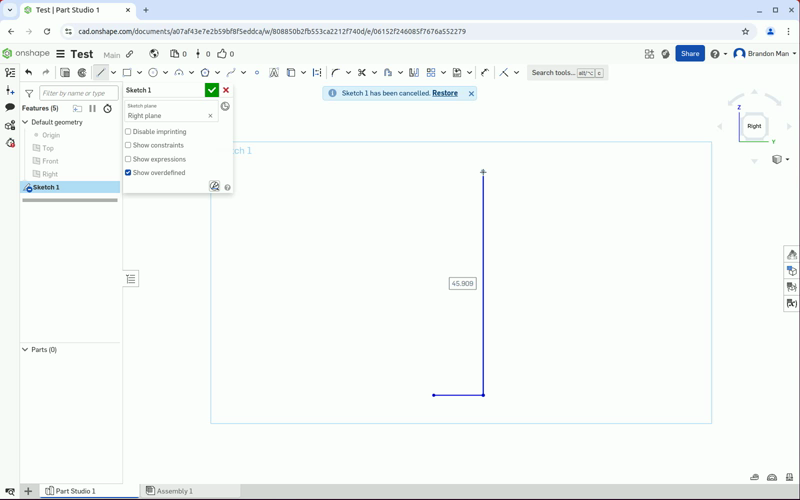
mouse_move(513, 171)
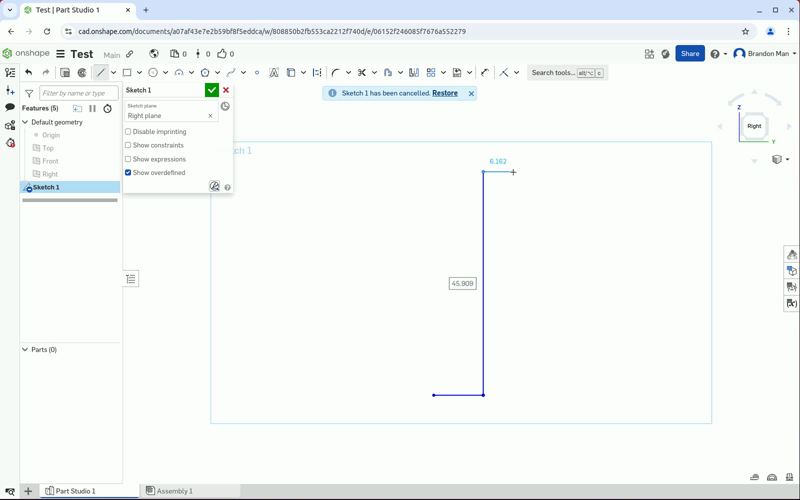
mouse_move(433, 171)
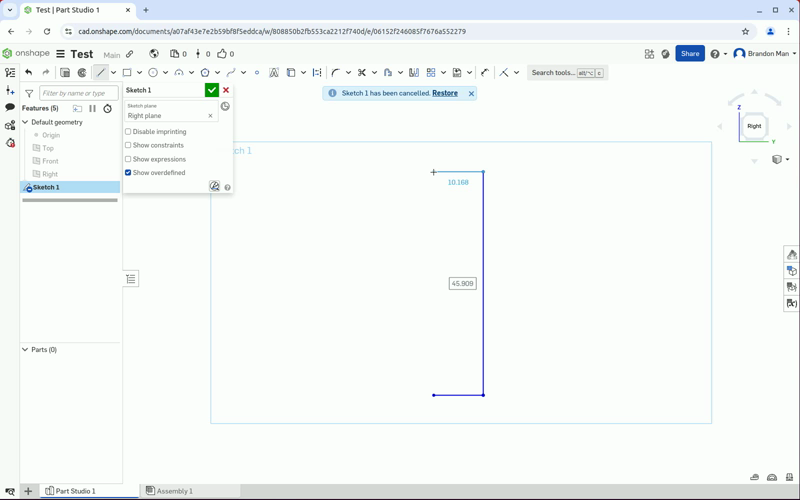
click(433, 171)
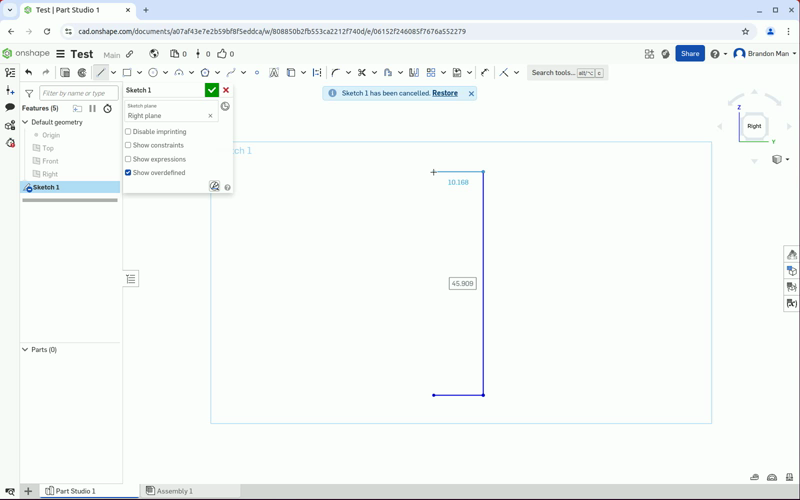
key_up(shift)
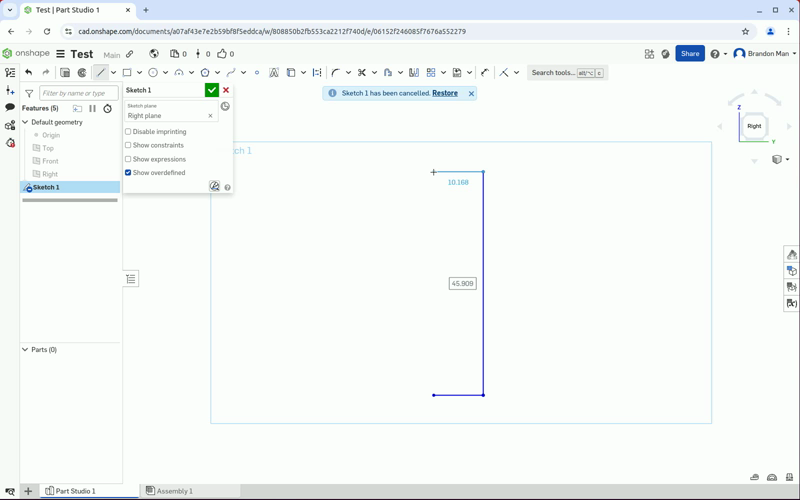
key_down(shift)
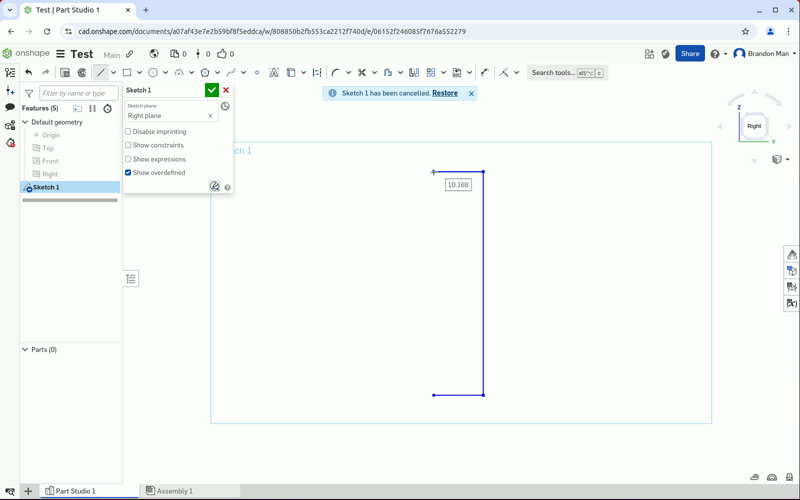
mouse_move(433, 395)
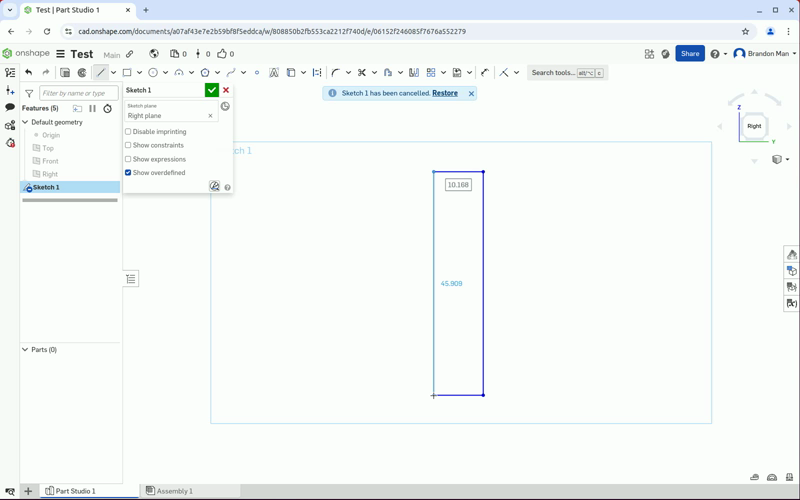
key_up(shift)
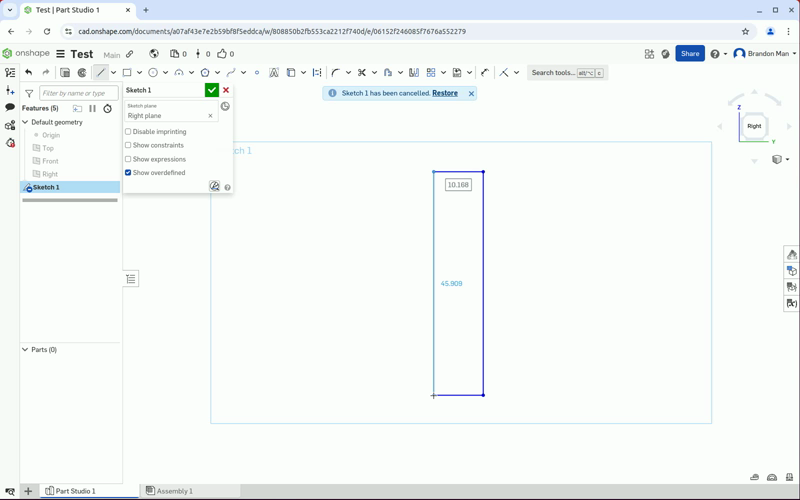
click(433, 395)
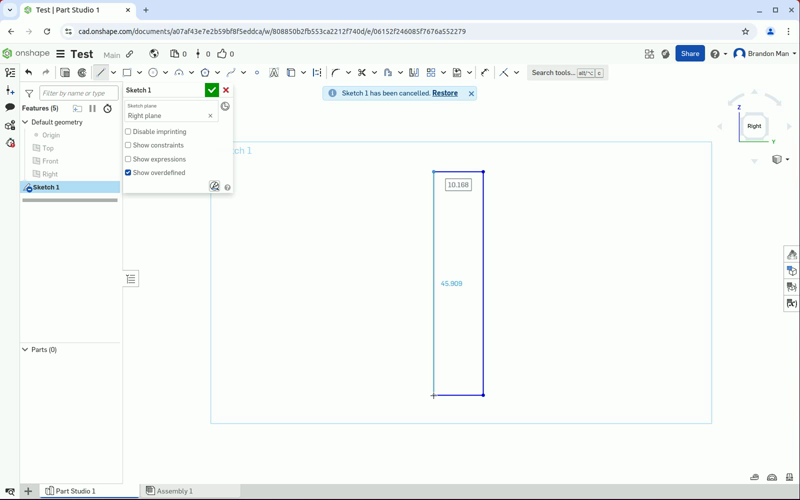
key(esc)
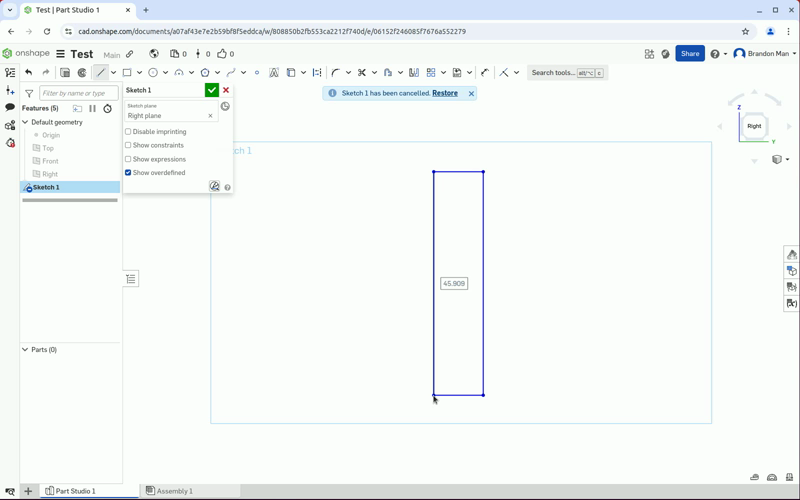
mouse_move(449, 187)
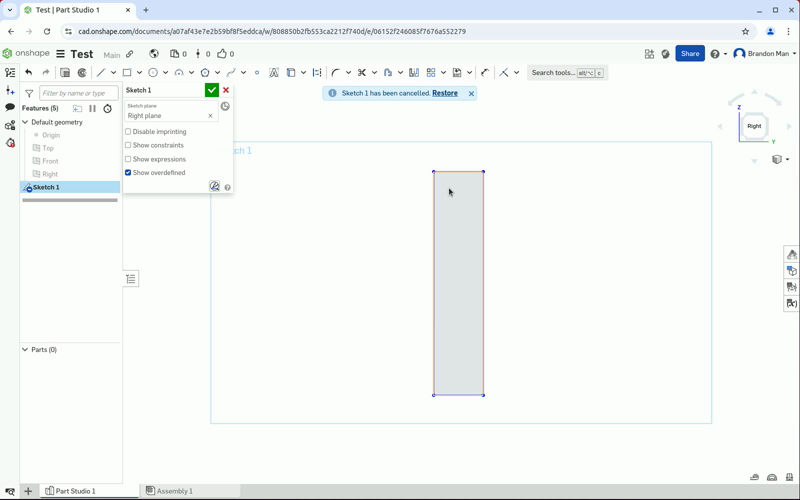
click(449, 187)
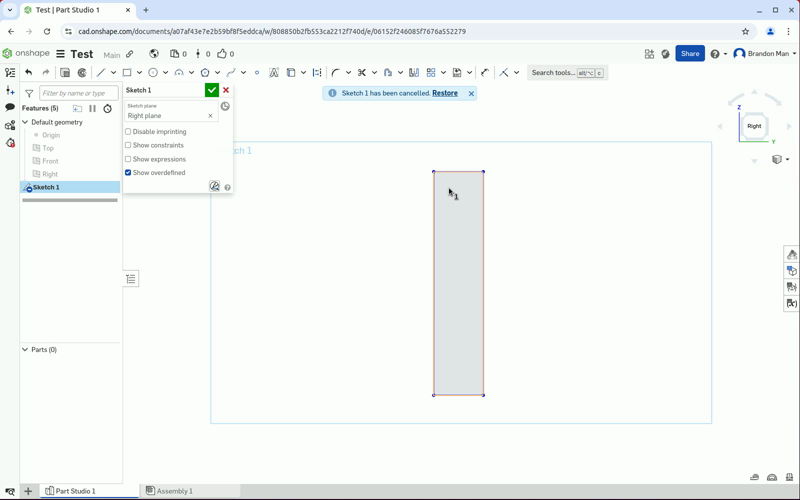
mouse_move(73, 352)
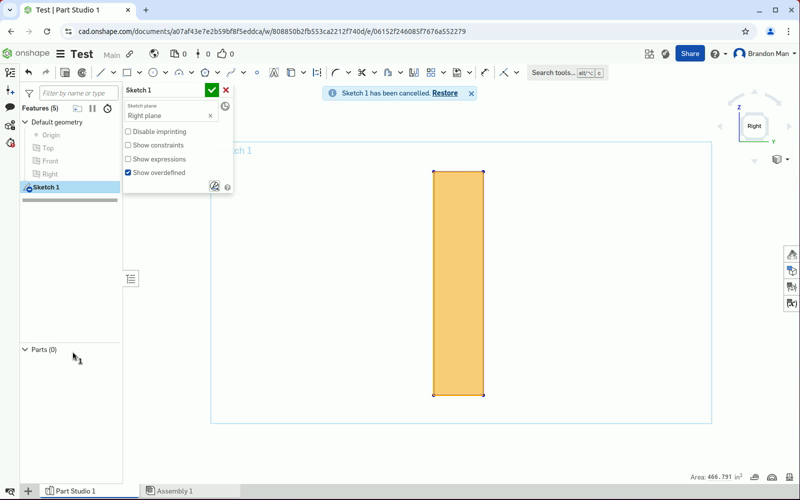
key(shift+y)
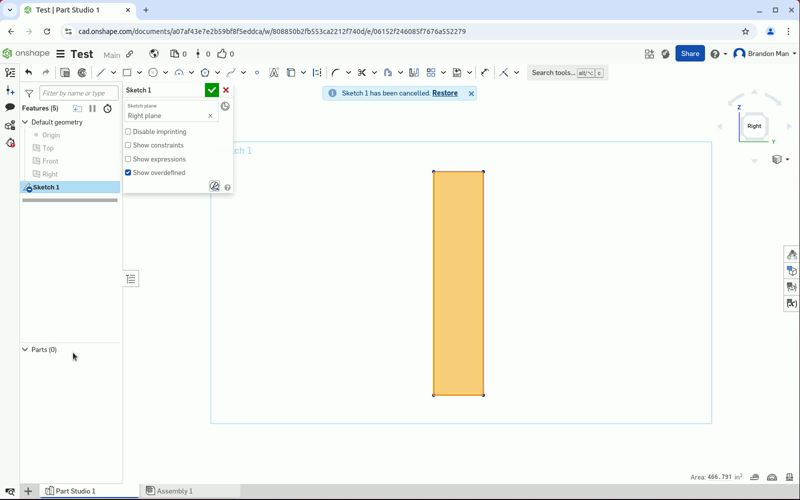
key(shift+e)
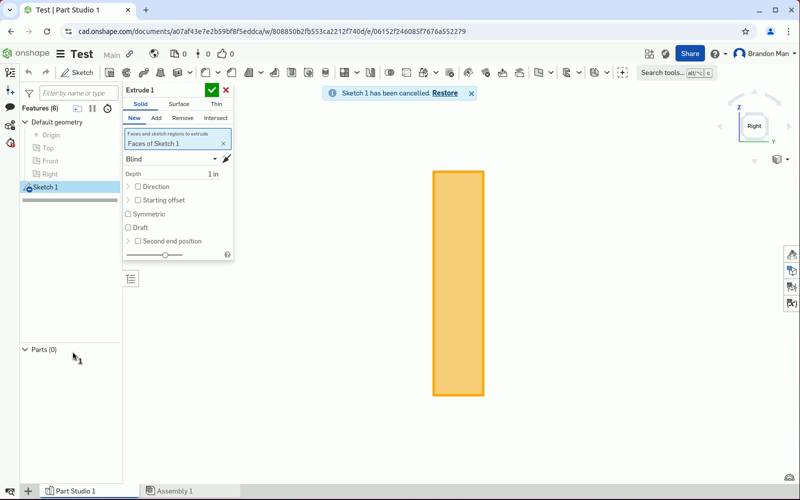
mouse_move(143, 106)
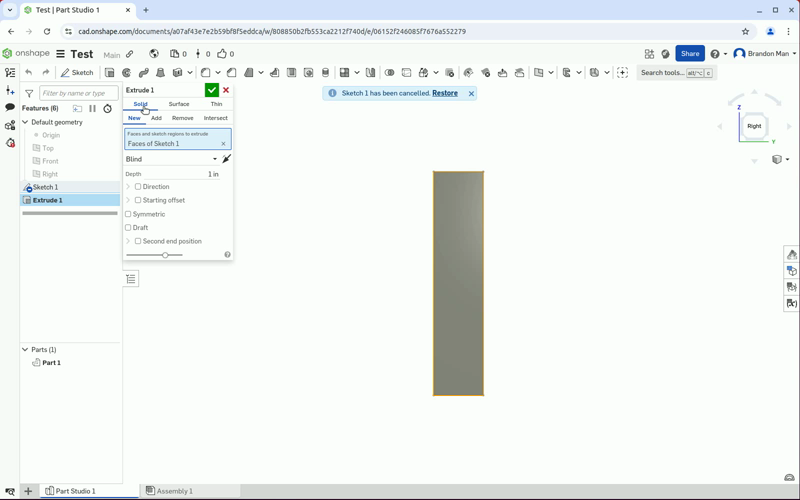
click(143, 106)
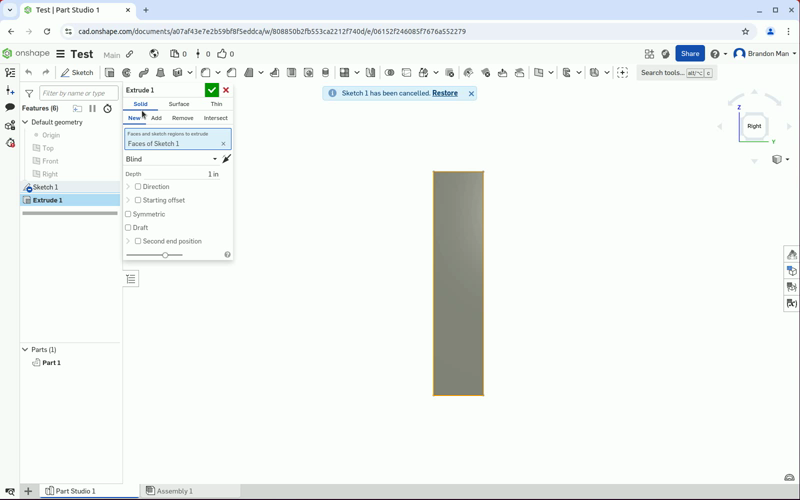
mouse_move(137, 120)
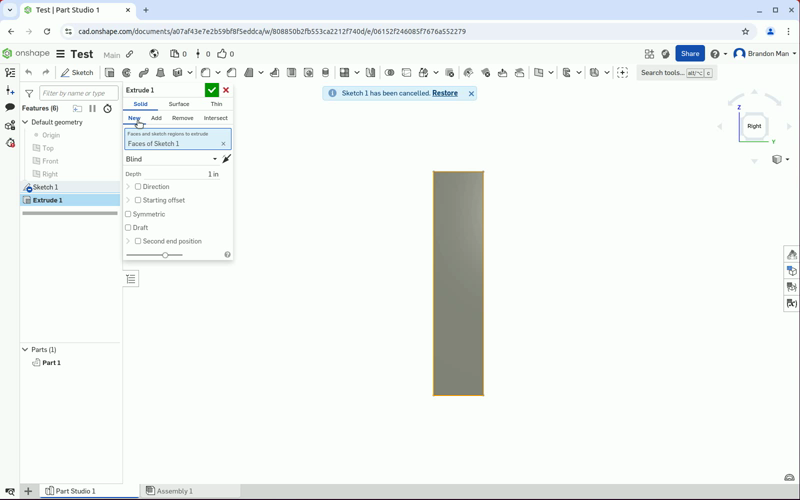
click(137, 120)
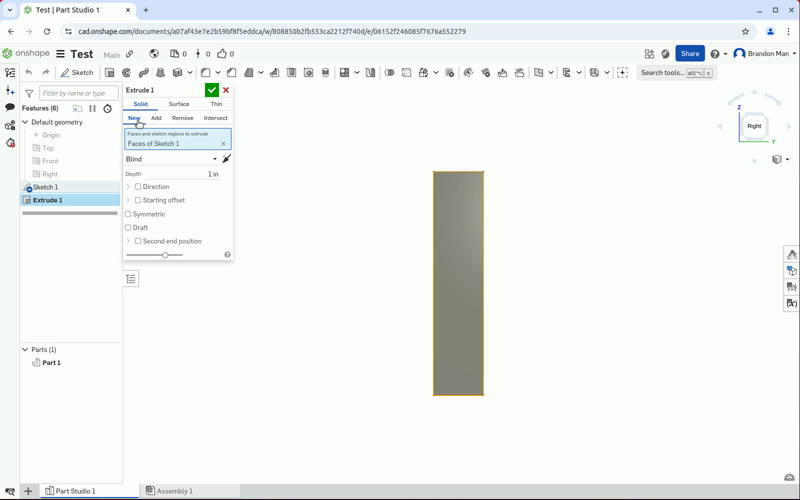
key(tab, 4)
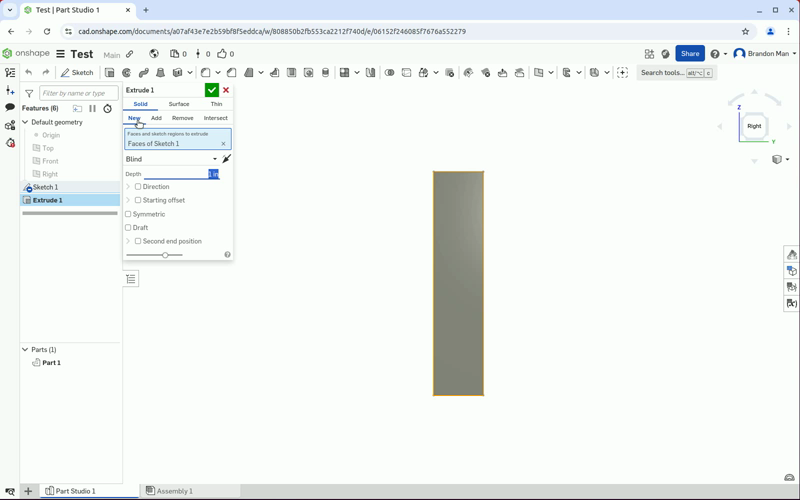
text(0.241)
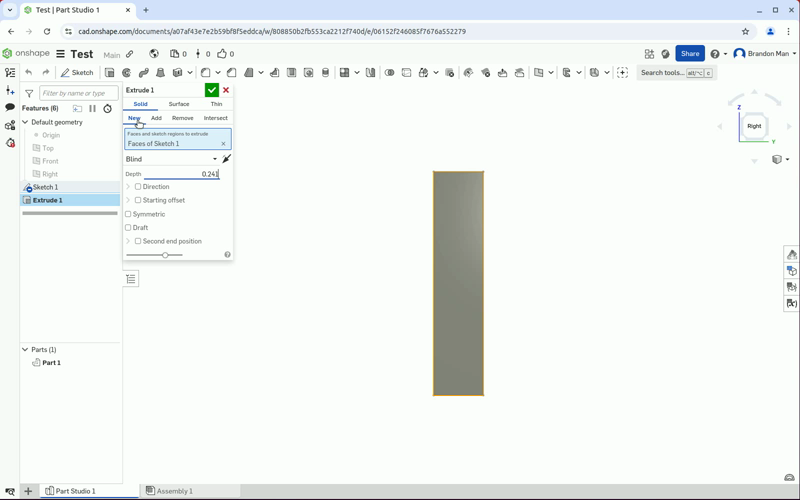
key(enter)
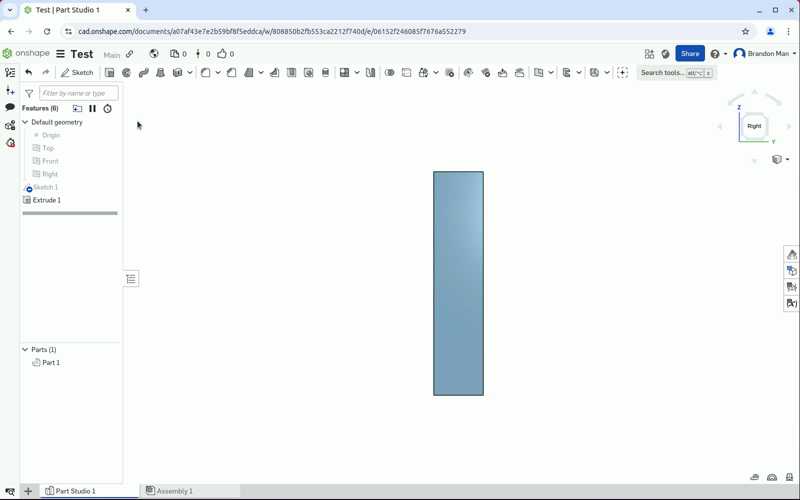
key(shift+h)
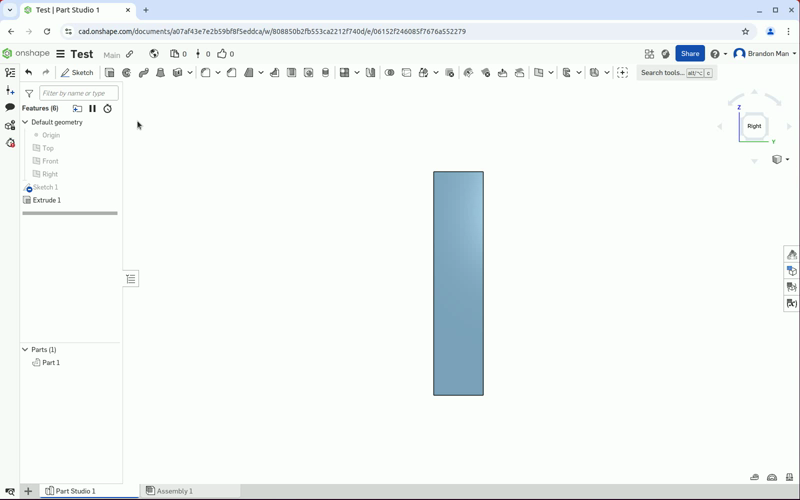
key(shift+h)
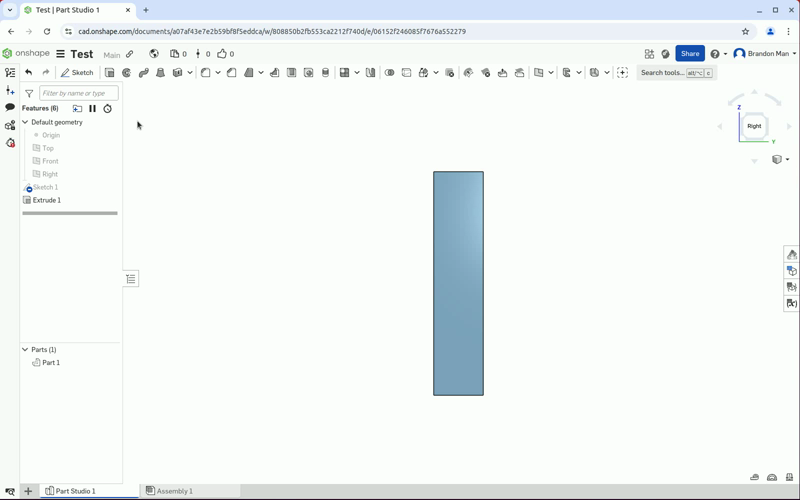
mouse_move(73, 189)
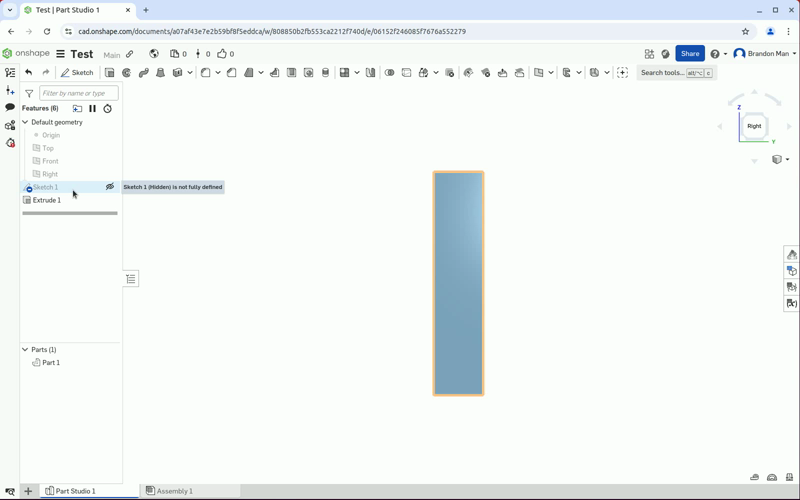
click(73, 189)
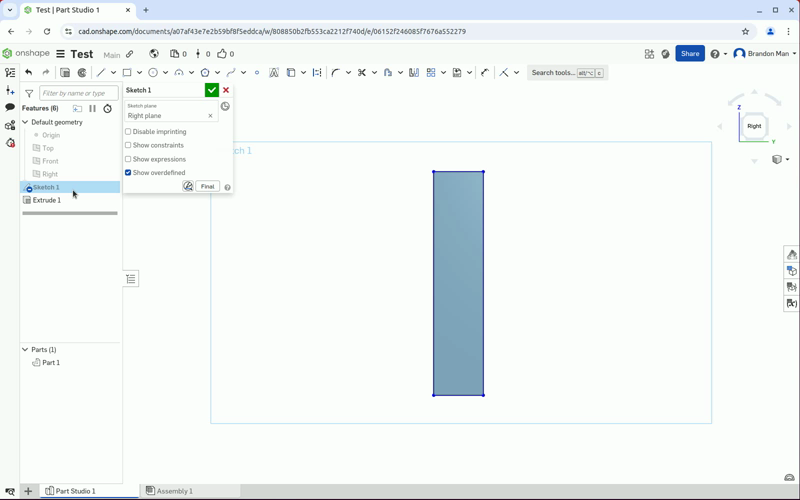
mouse_move(229, 92)
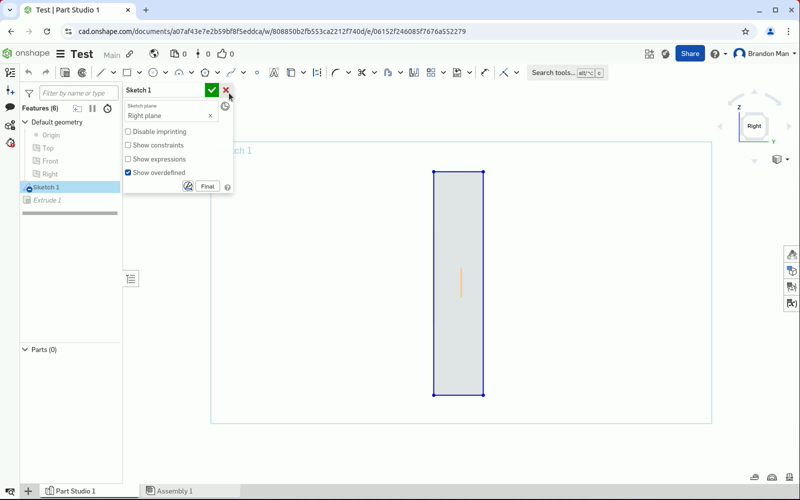
click(229, 92)
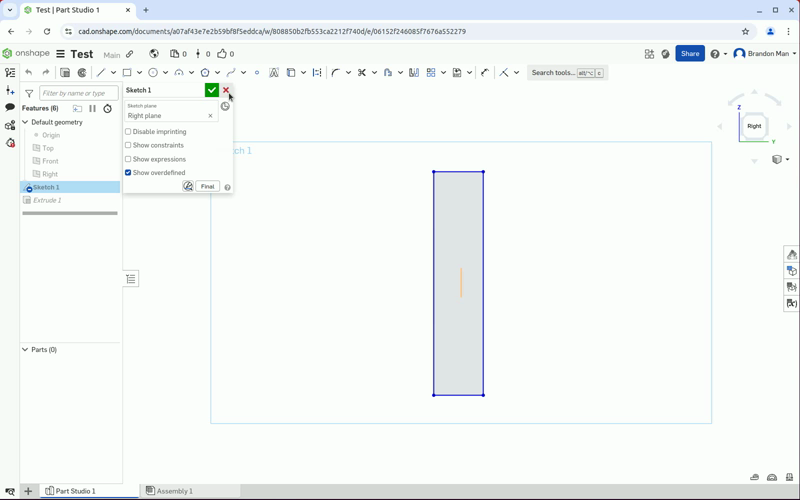
key(shift+s)
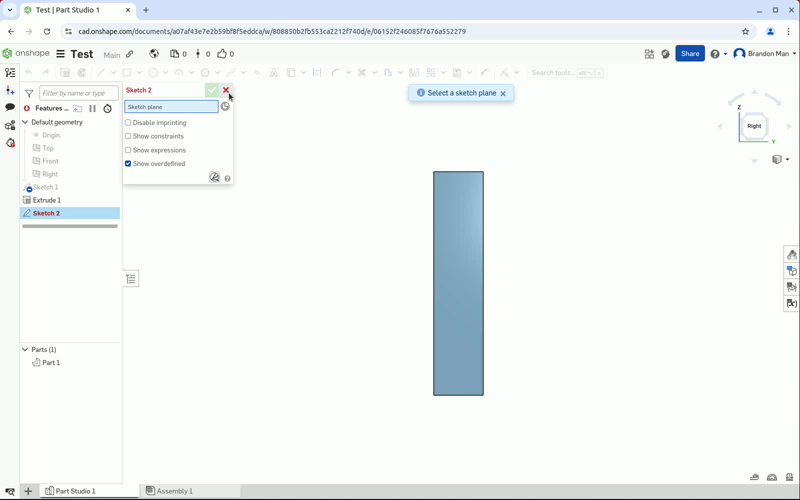
mouse_move(73, 176)
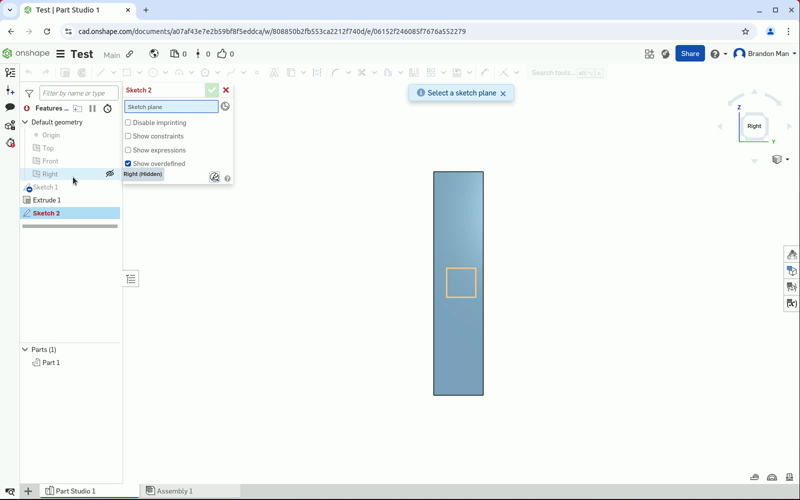
click(73, 176)
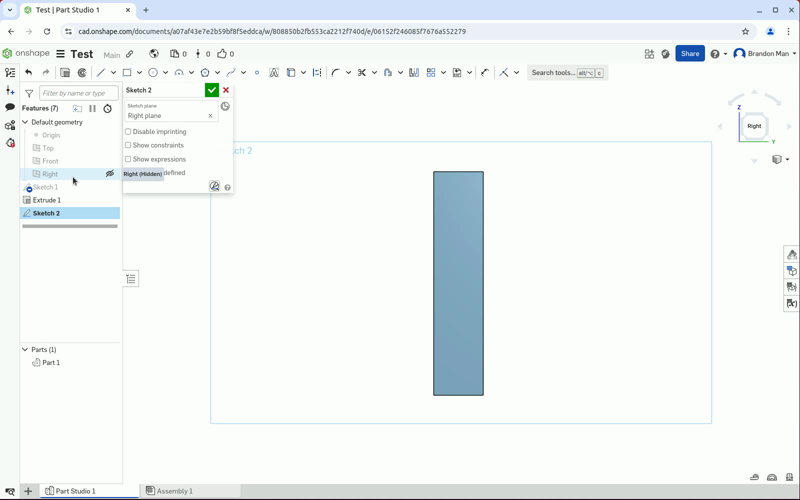
mouse_move(73, 352)
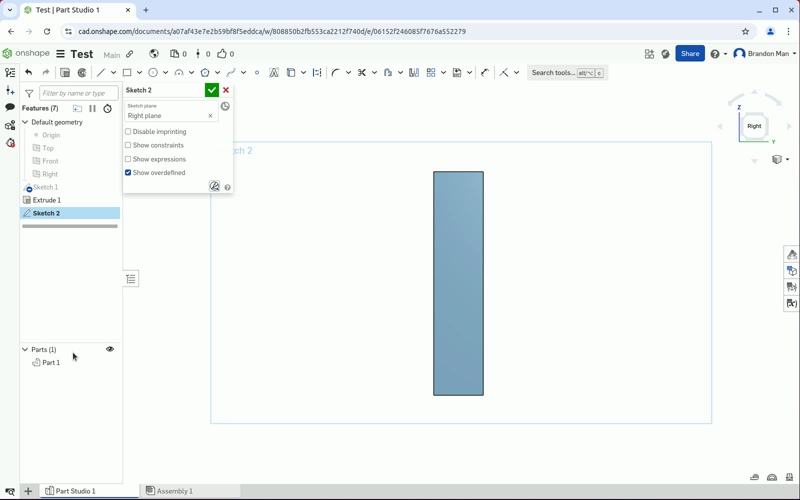
key(y)
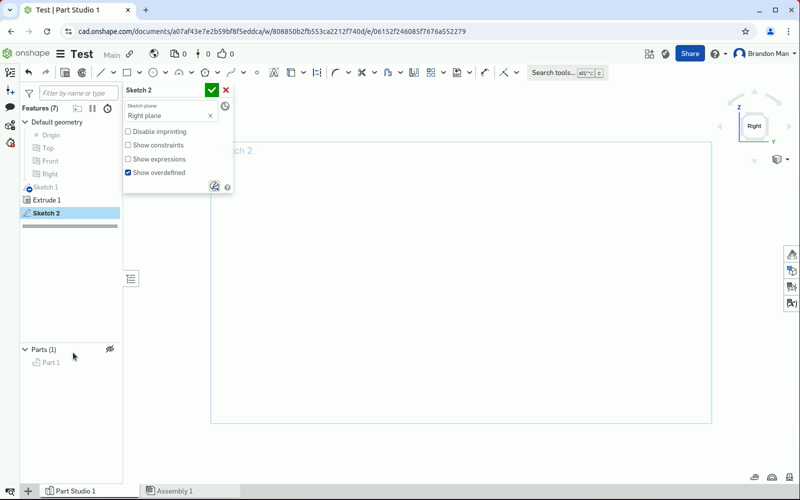
key(c)
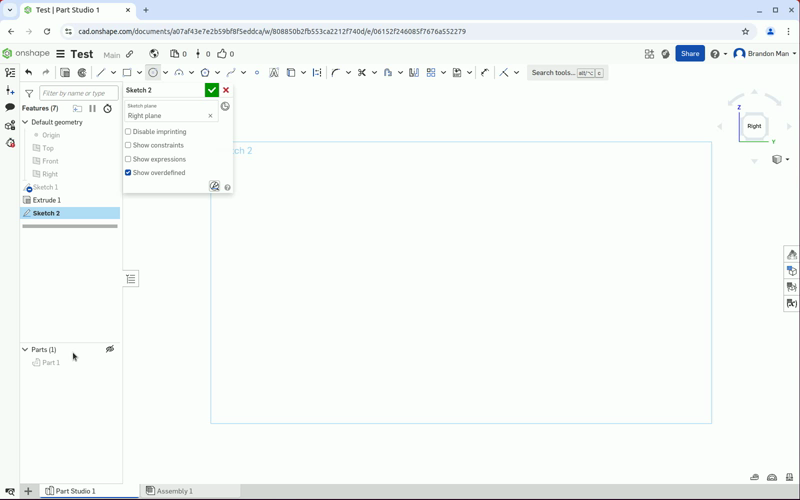
key_down(shift)
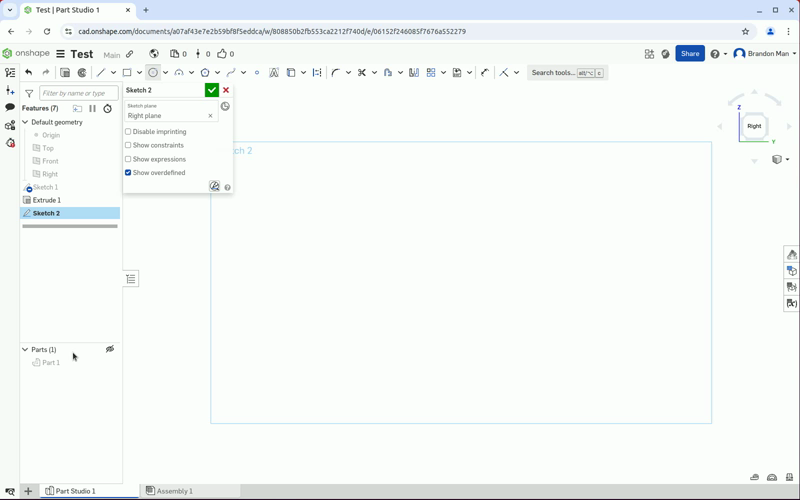
mouse_move(459, 390)
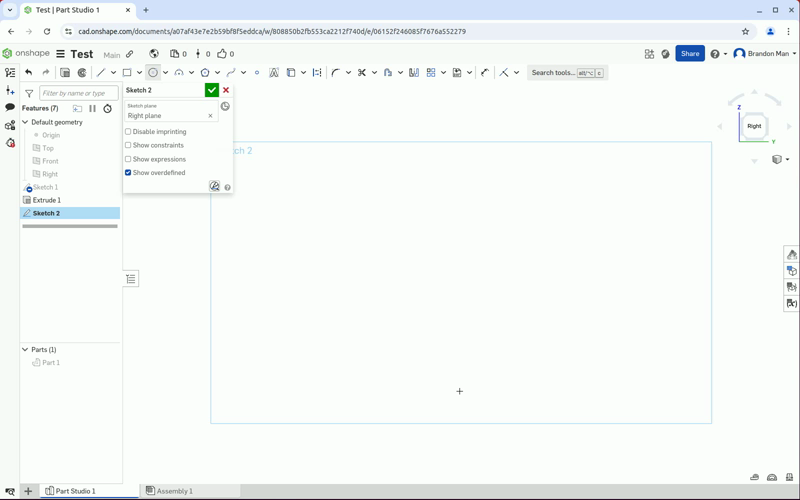
click(459, 390)
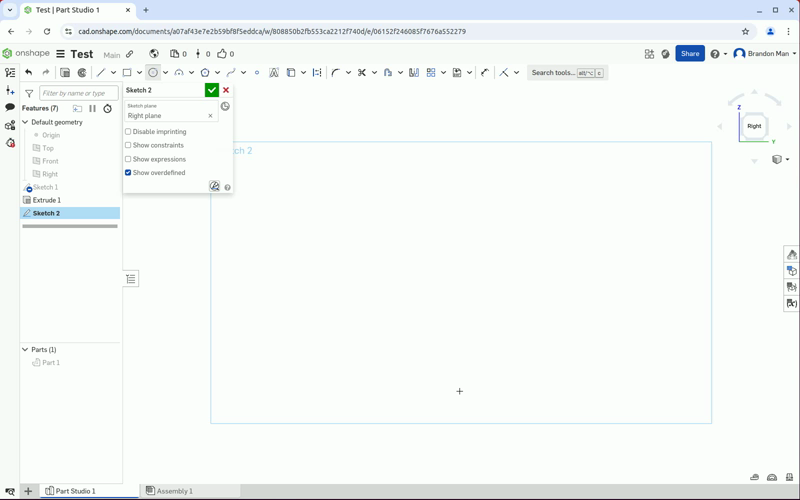
key_up(shift)
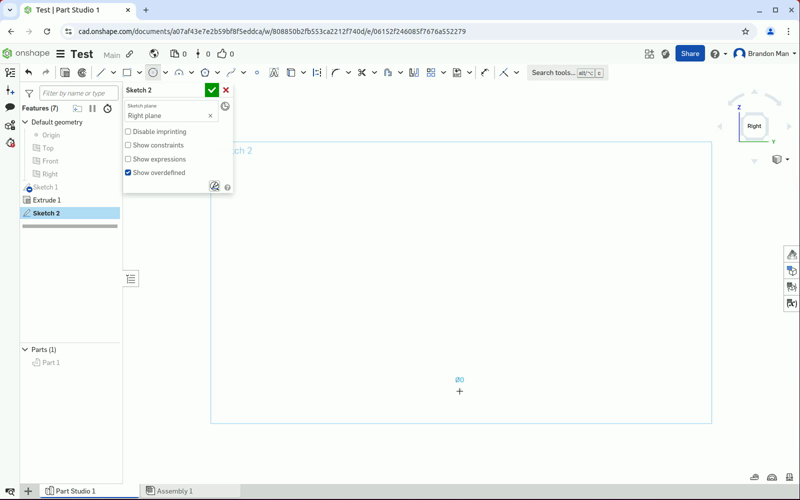
mouse_move(463, 390)
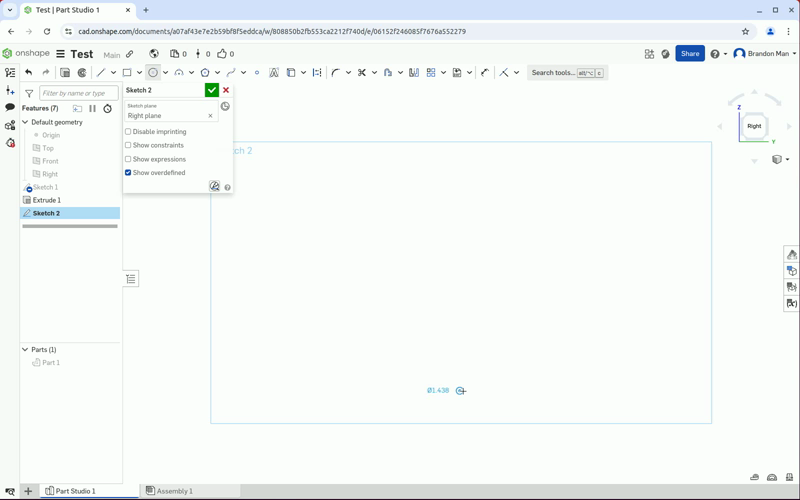
click(463, 390)
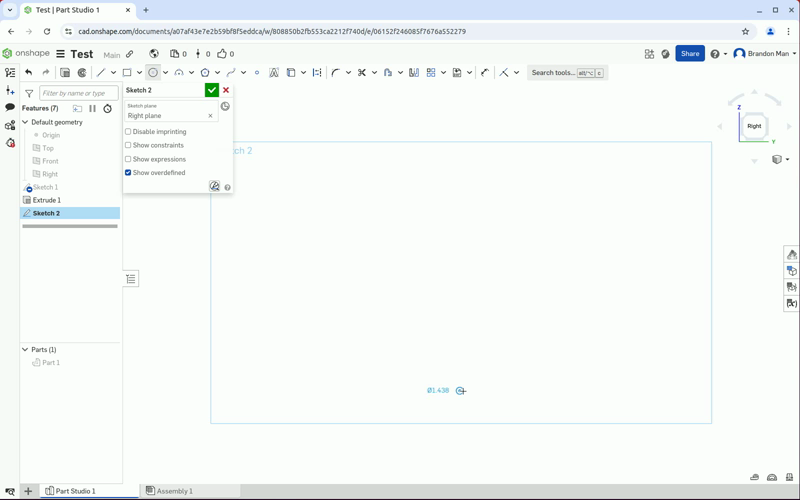
key(esc)
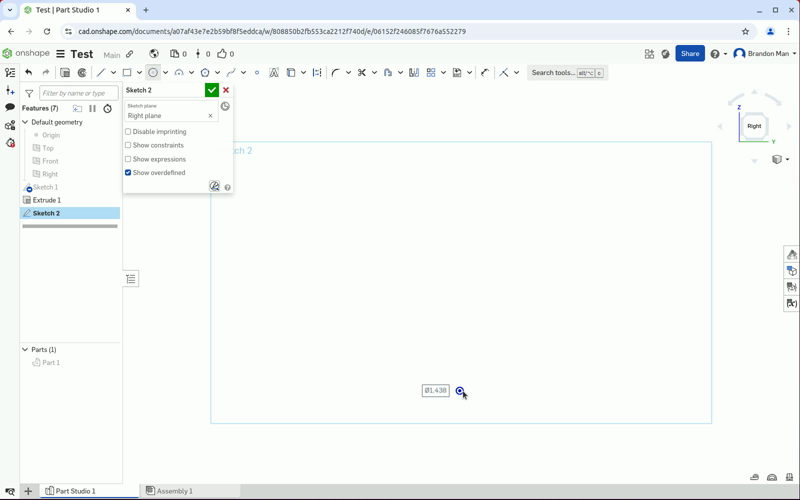
mouse_move(457, 388)
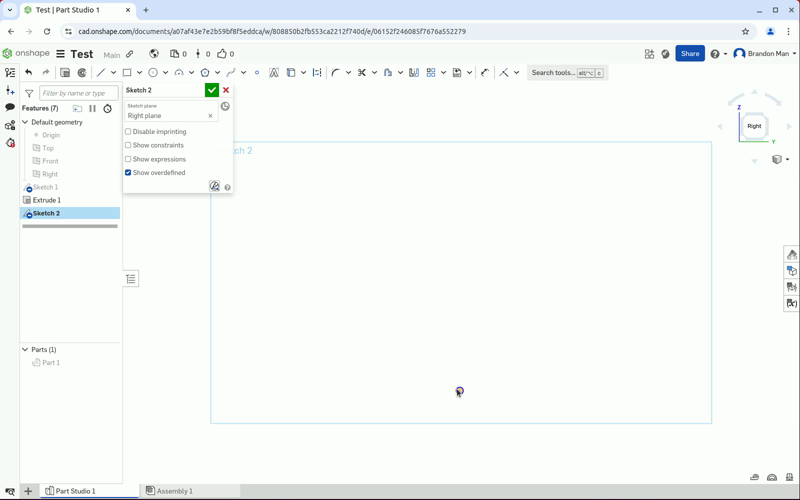
scroll(6)
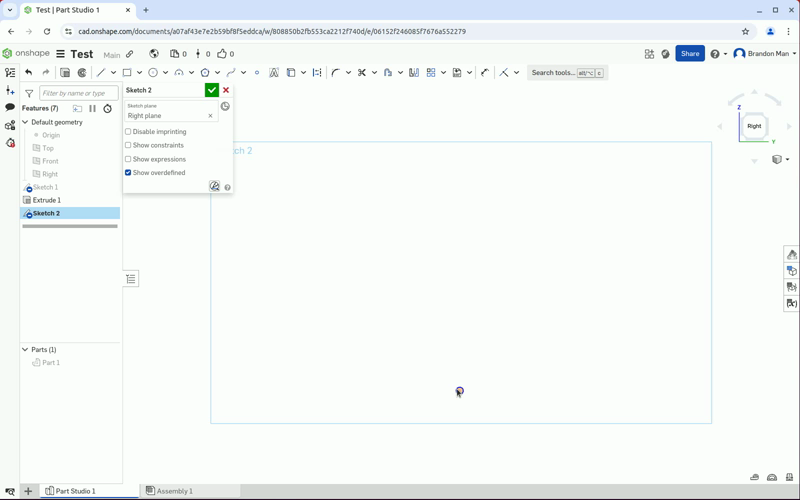
scroll(6)
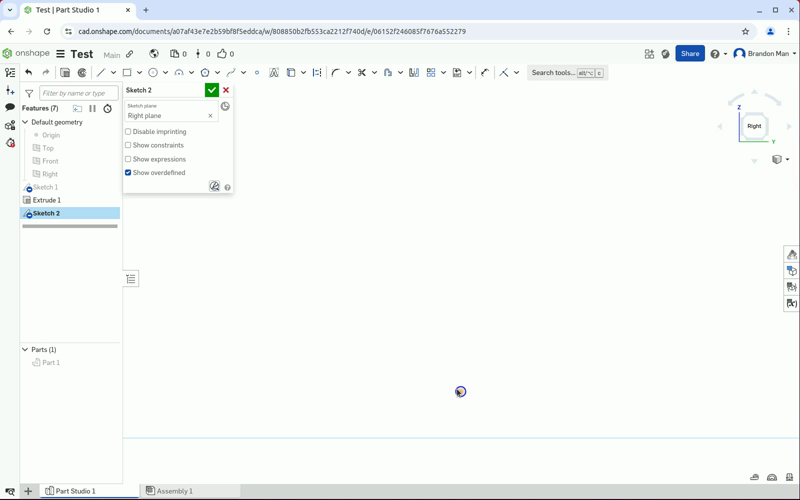
scroll(6)
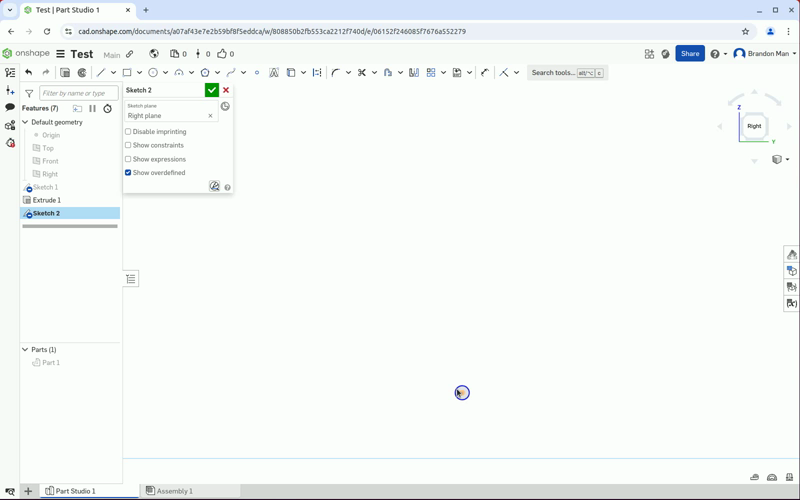
scroll(6)
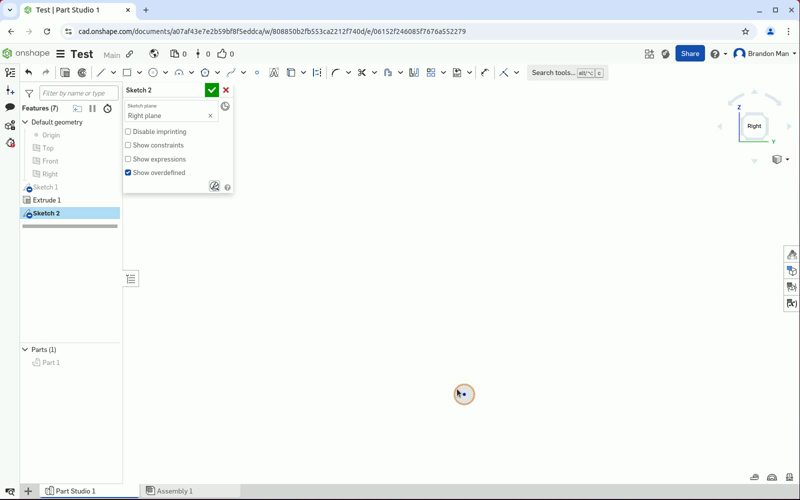
scroll(6)
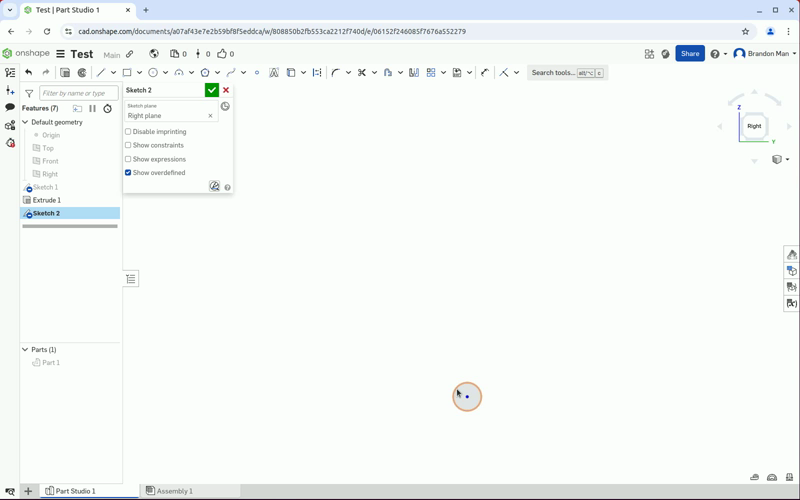
scroll(6)
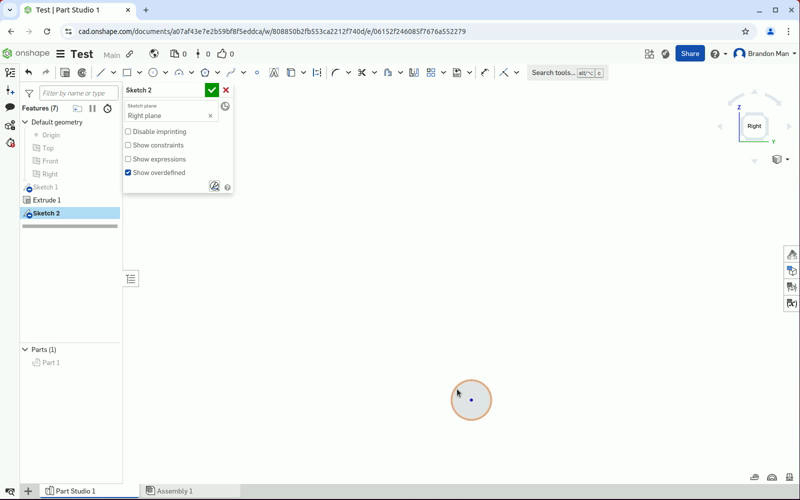
scroll(6)
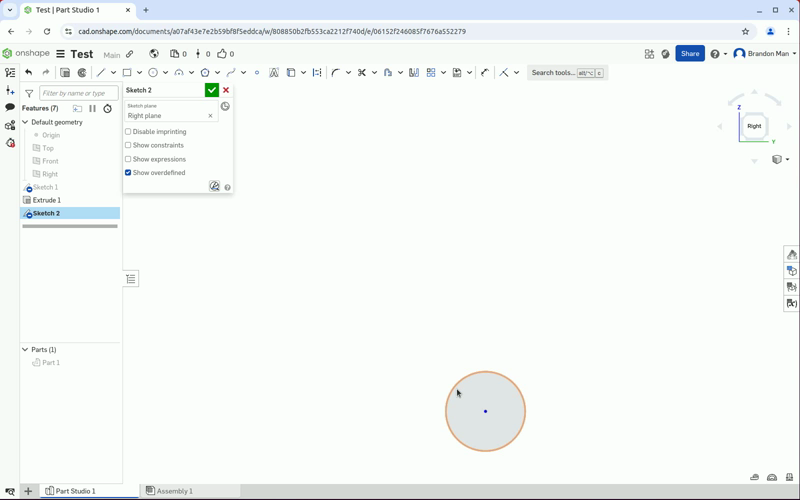
click(457, 388)
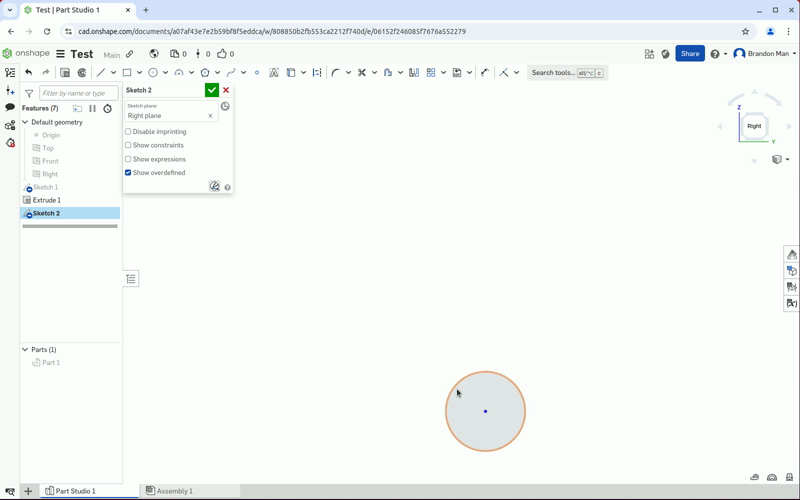
scroll(-6)
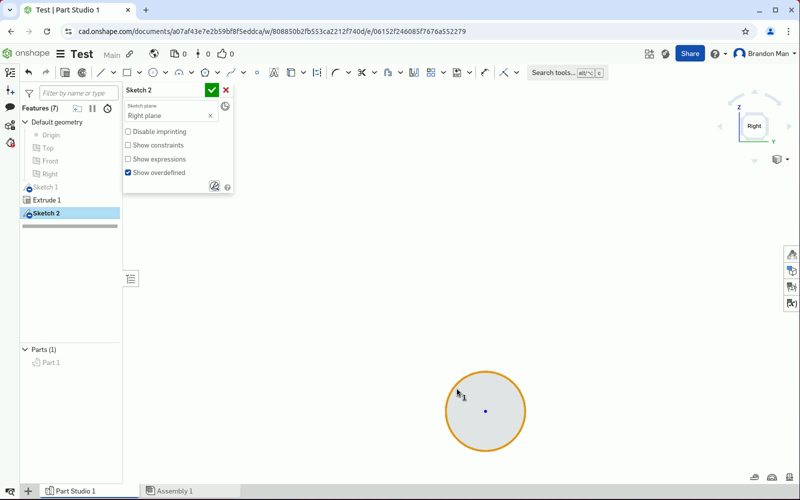
scroll(-6)
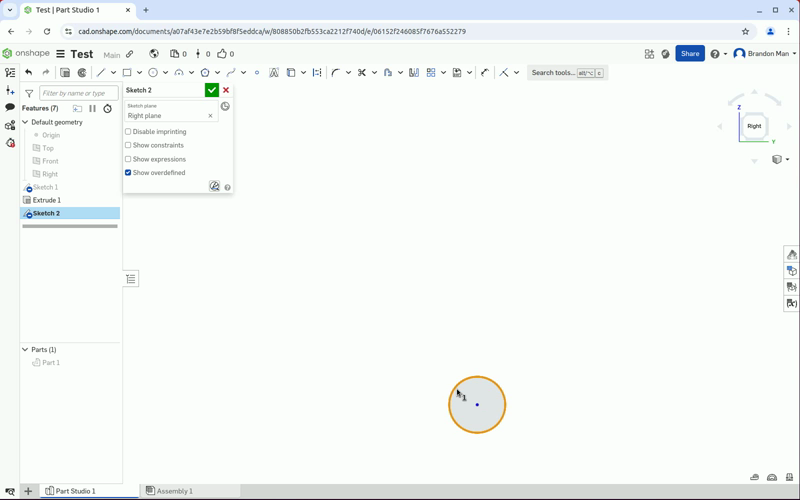
scroll(-6)
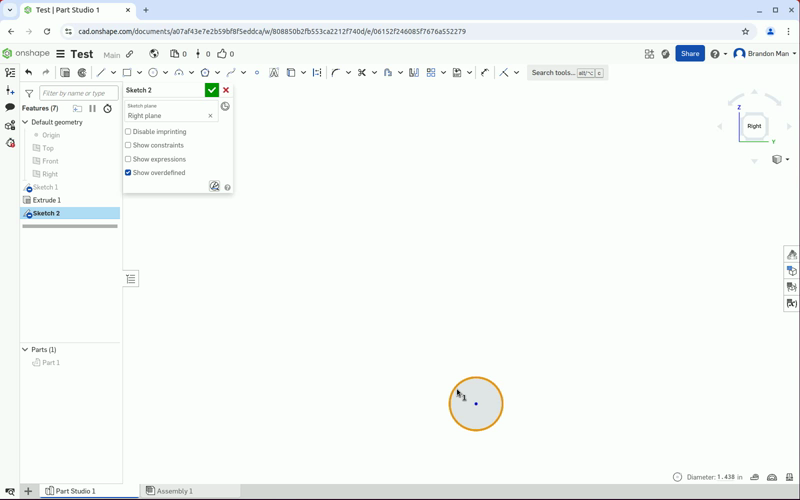
scroll(-6)
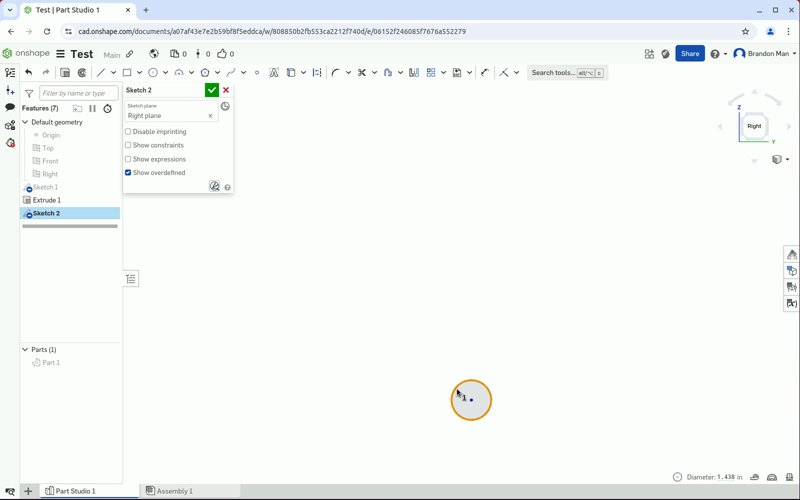
scroll(-6)
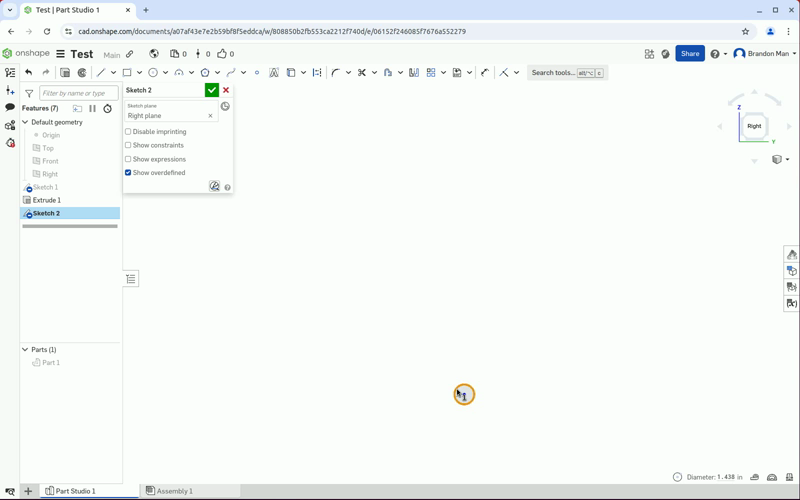
scroll(-6)
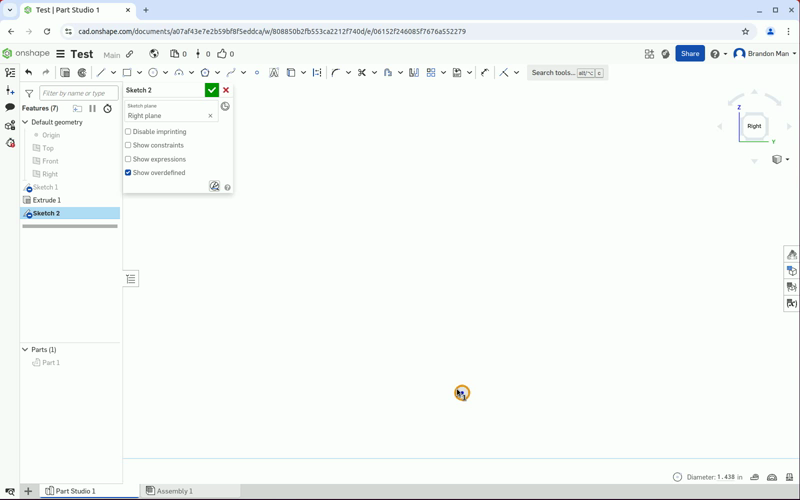
scroll(-6)
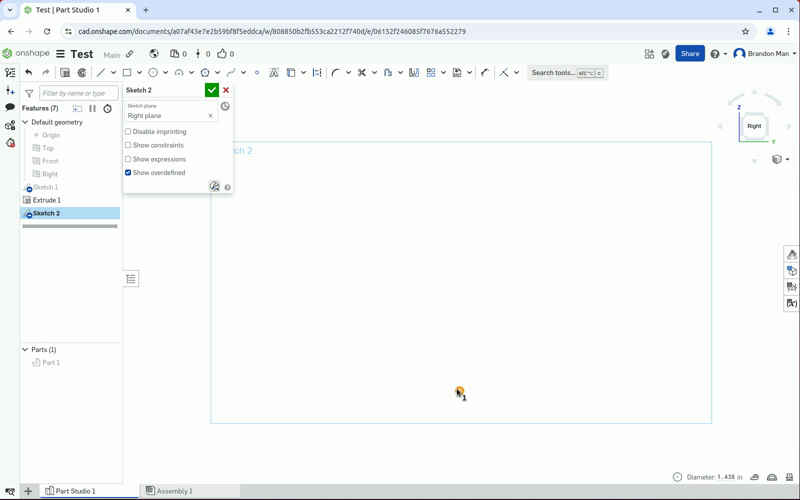
mouse_move(73, 352)
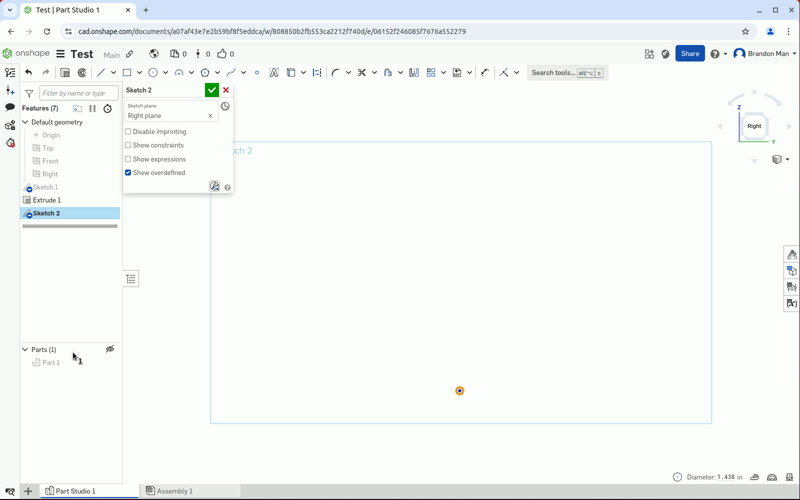
key(shift+y)
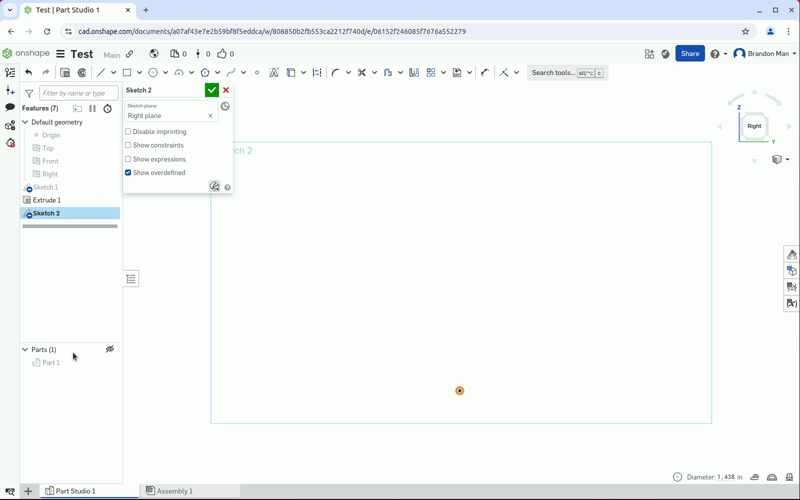
key(shift+e)
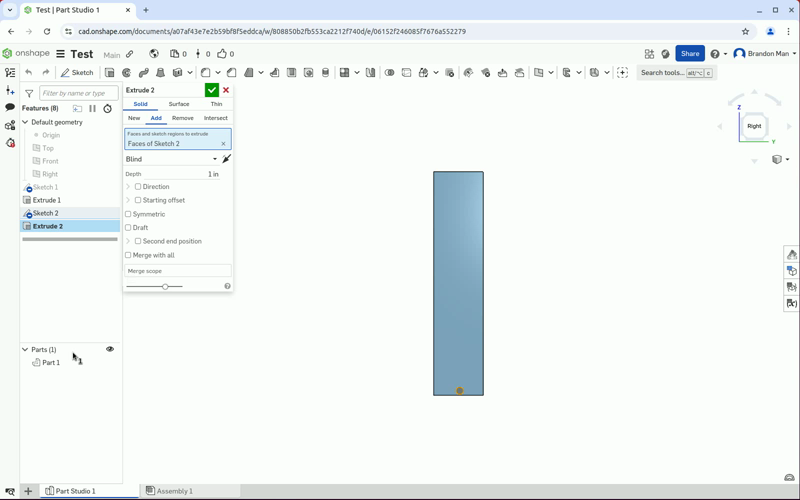
mouse_move(143, 106)
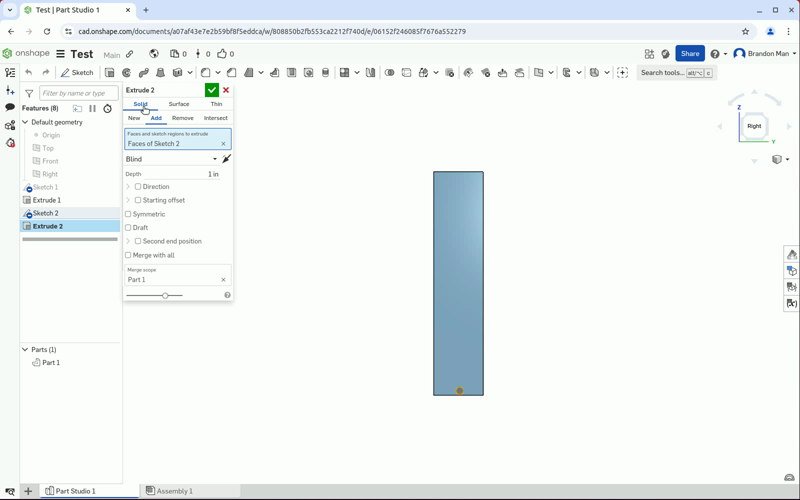
click(143, 106)
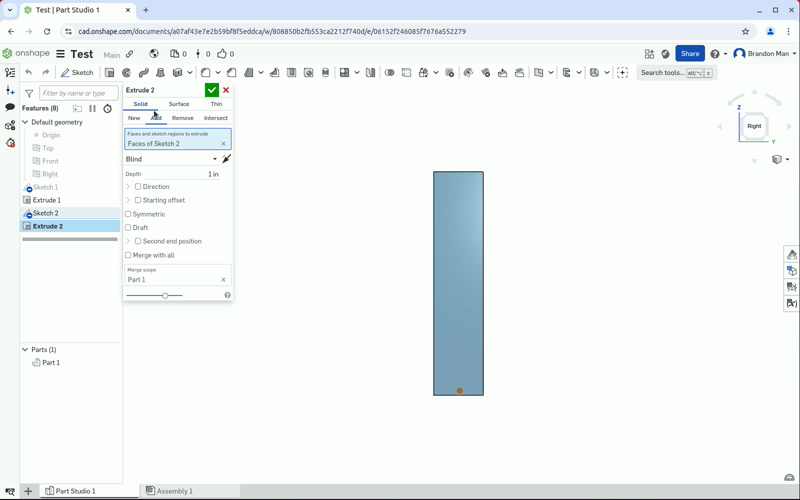
mouse_move(186, 120)
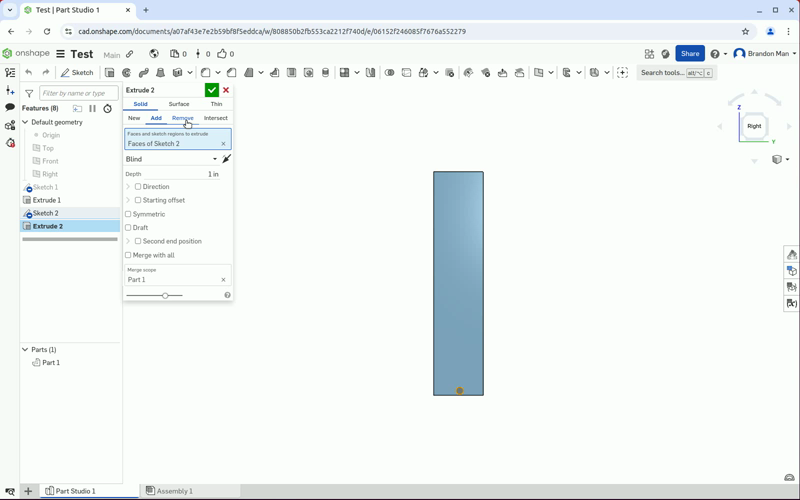
click(186, 120)
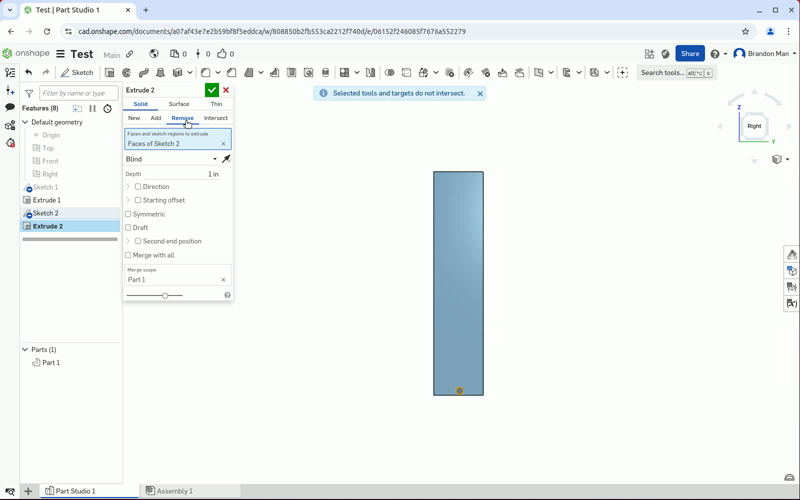
key(tab, 4)
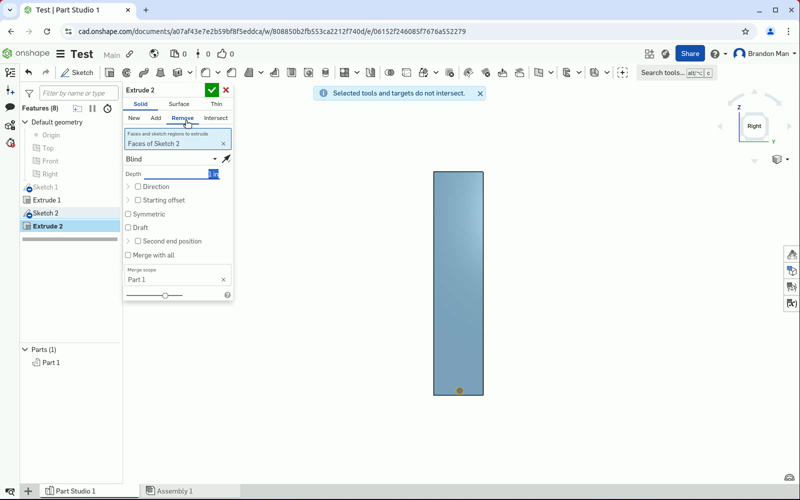
text(1.685)
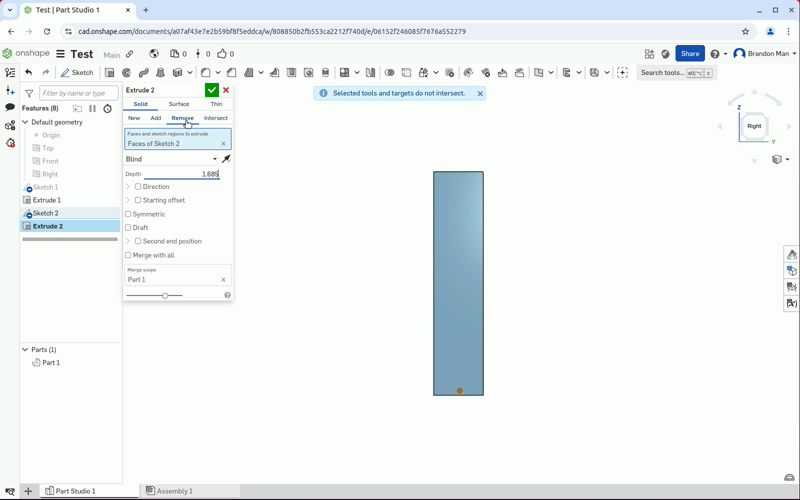
key(tab, 6)
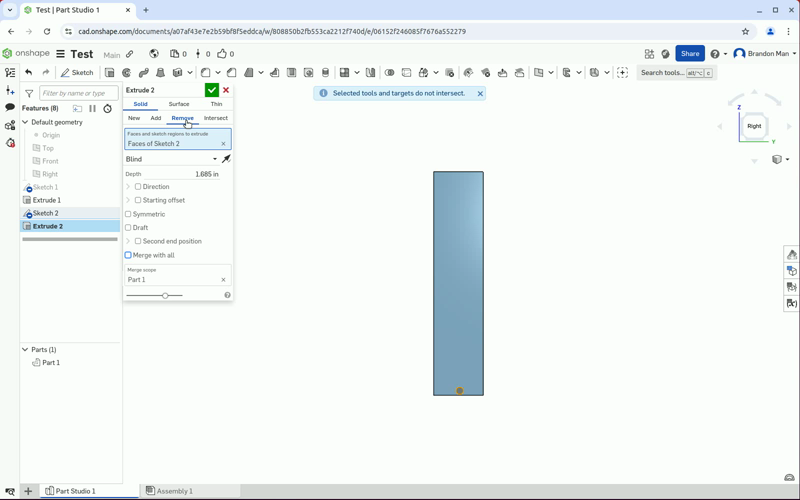
key(space)
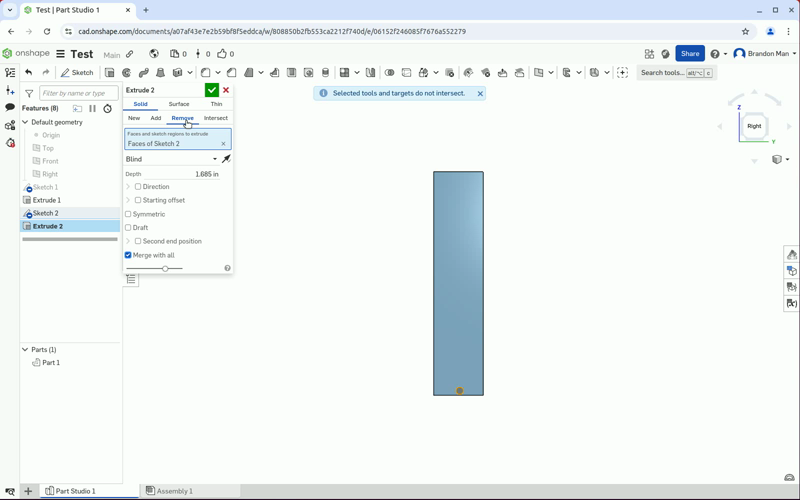
key(enter)
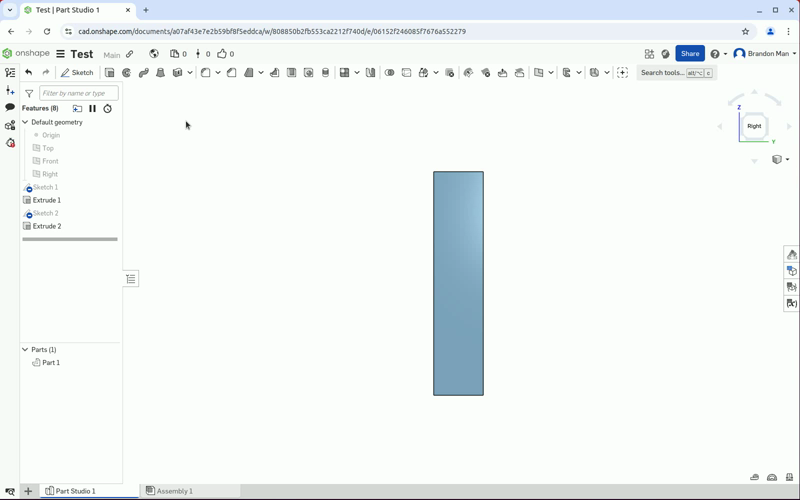
key(shift+h)
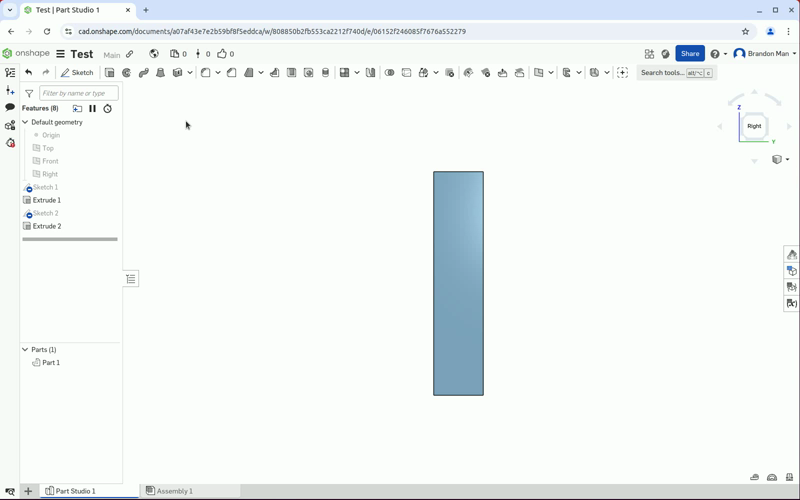
key(shift+h)
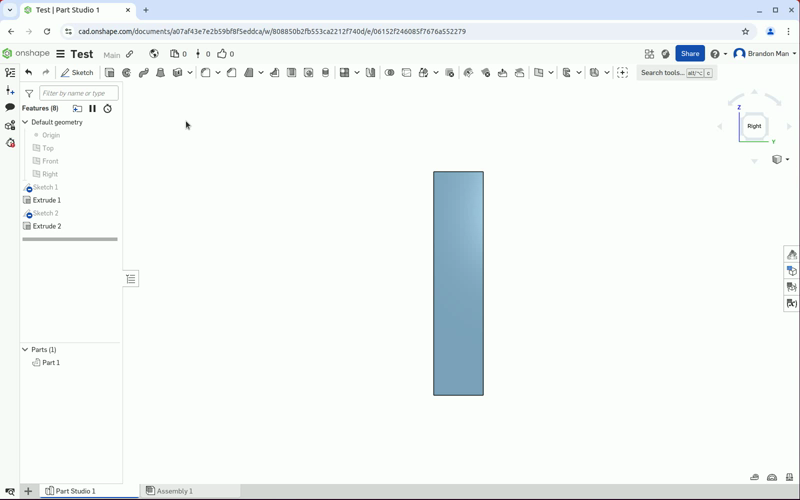
key(shift+7)
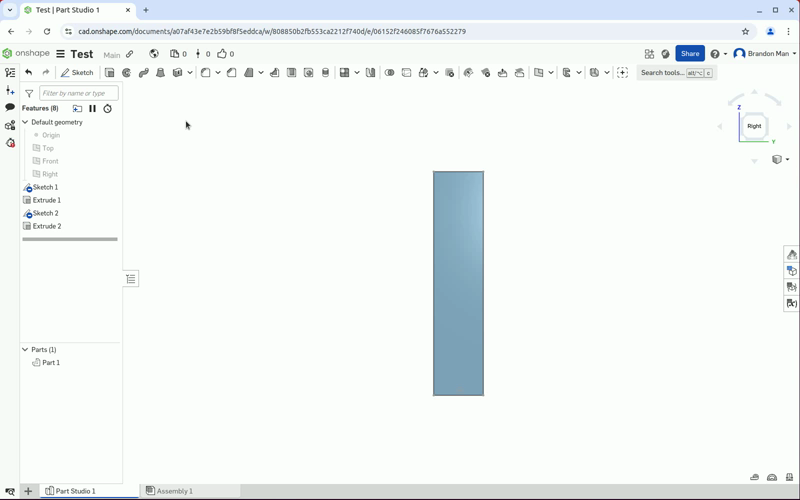
key(right, 2)
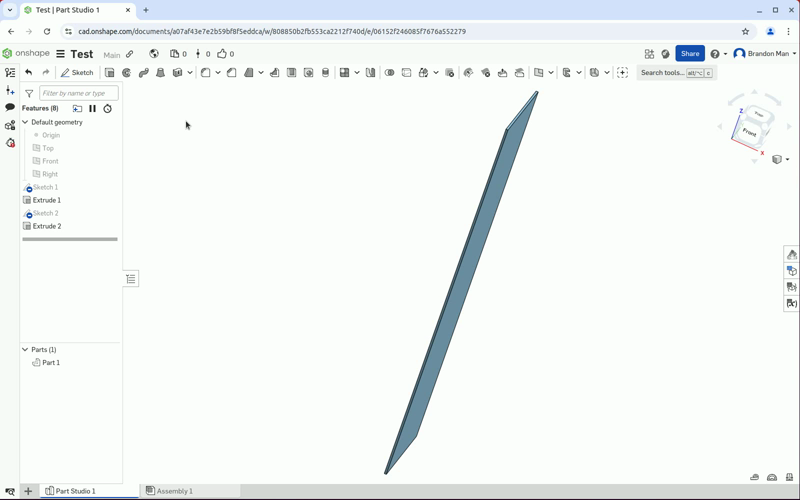
key(down, 2)
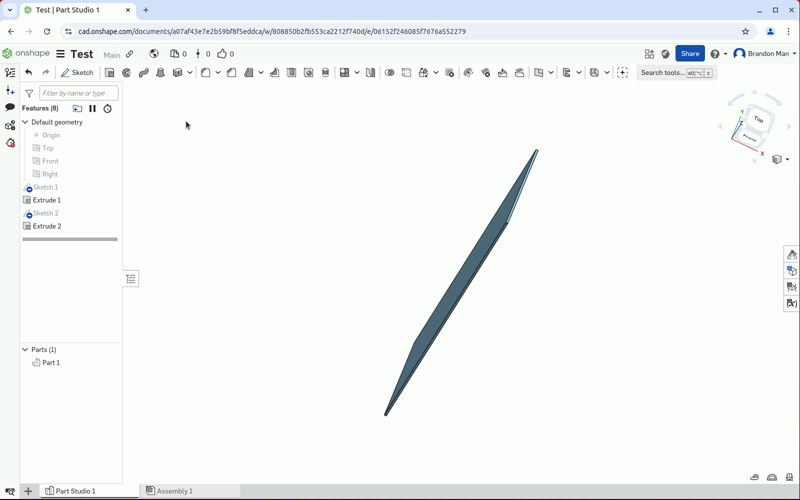
key(up, 2)
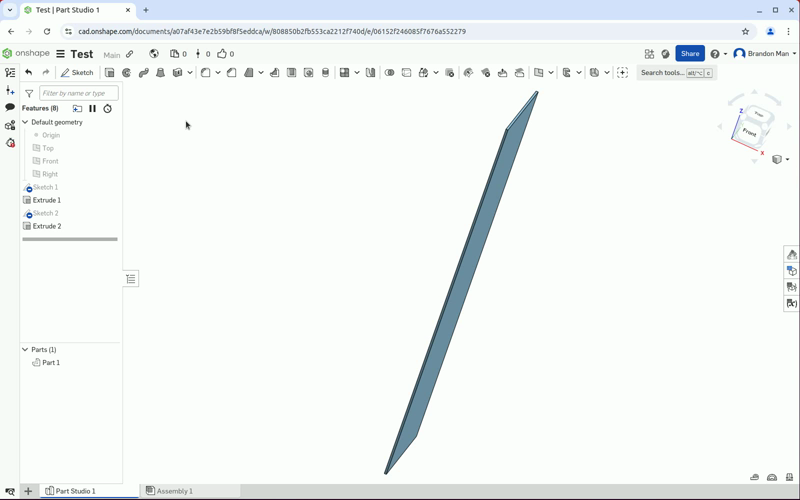
key(left, 2)
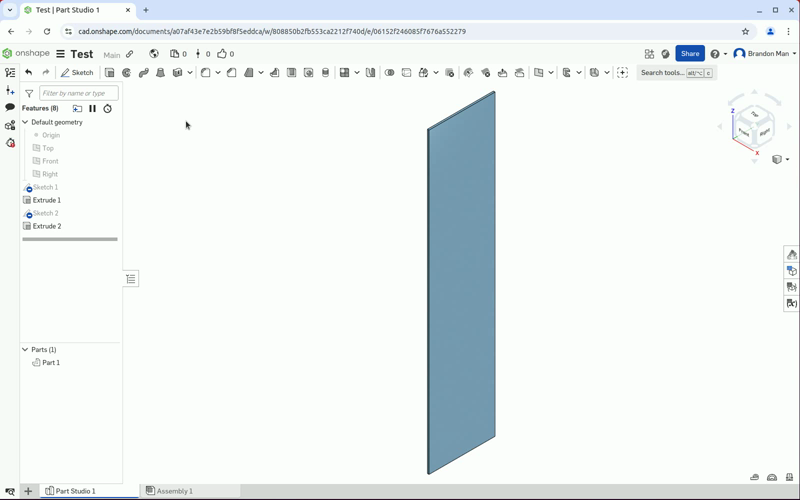
mouse_move(73, 189)
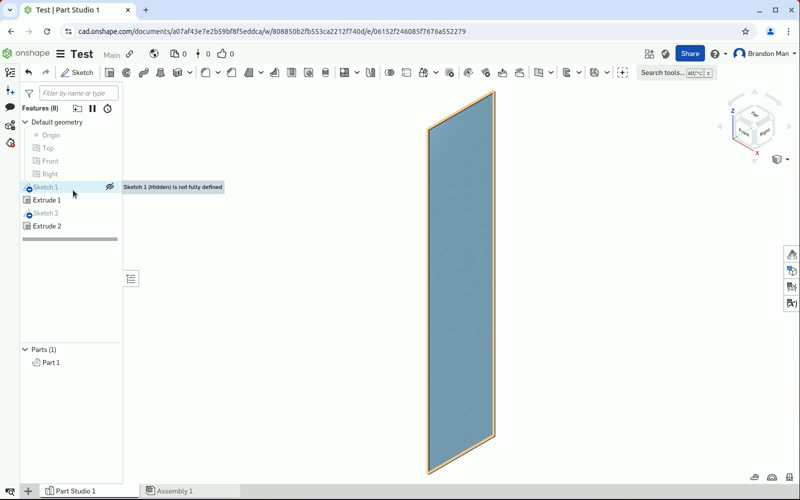
click(73, 189)